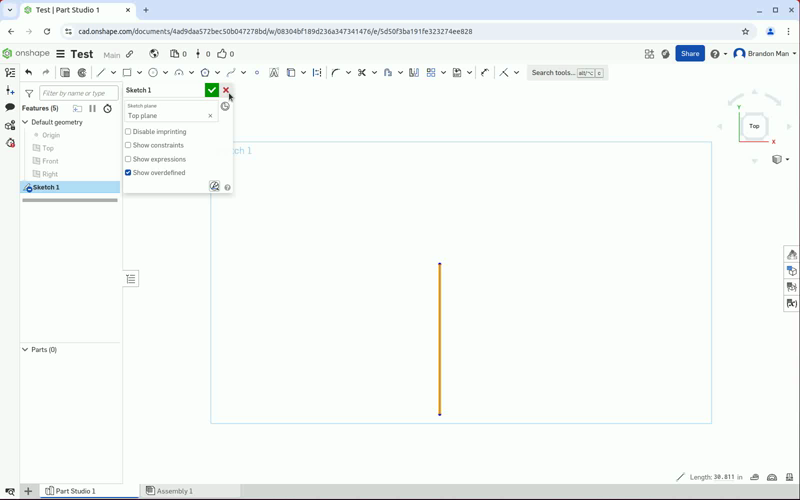
key(shift+h)
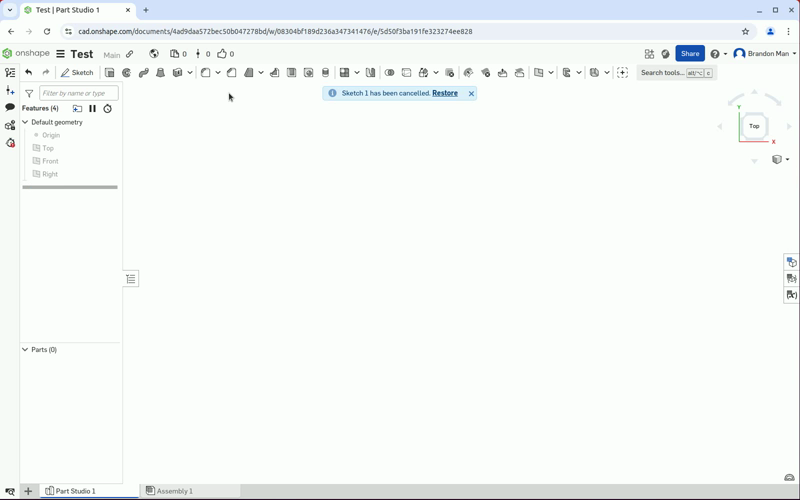
mouse_move(73, 352)
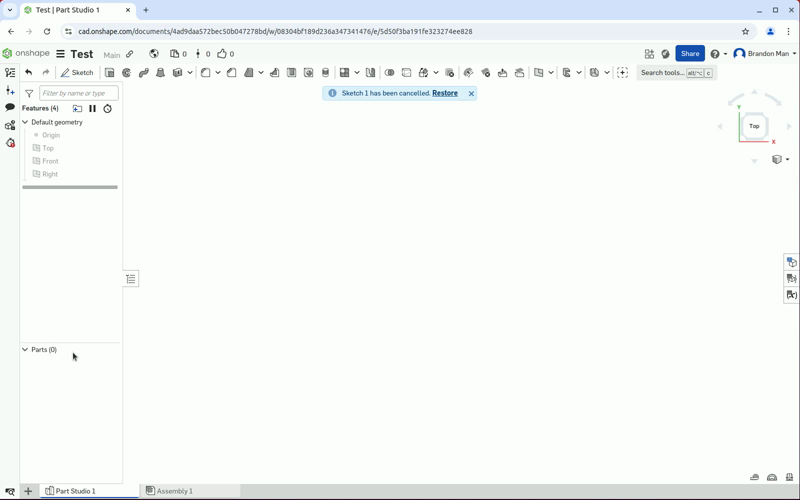
key(y)
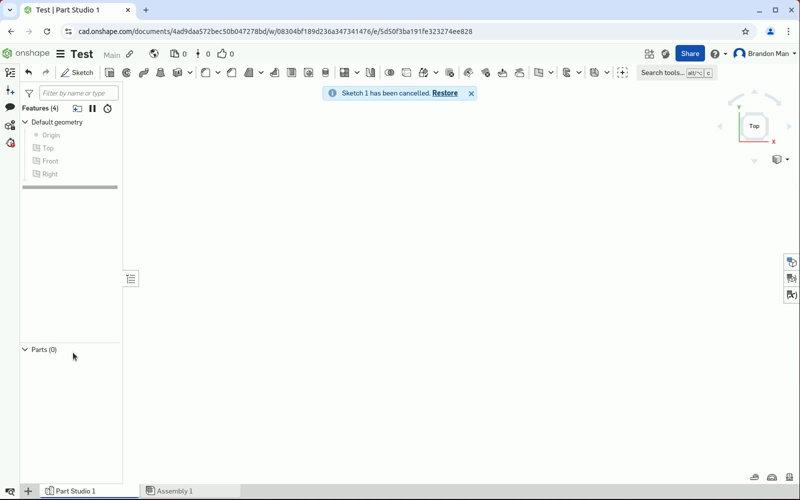
key(shift+p)
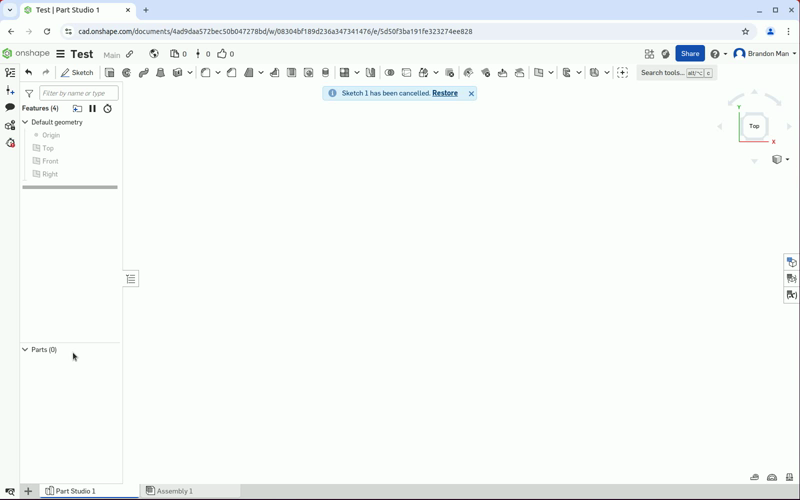
key(space)
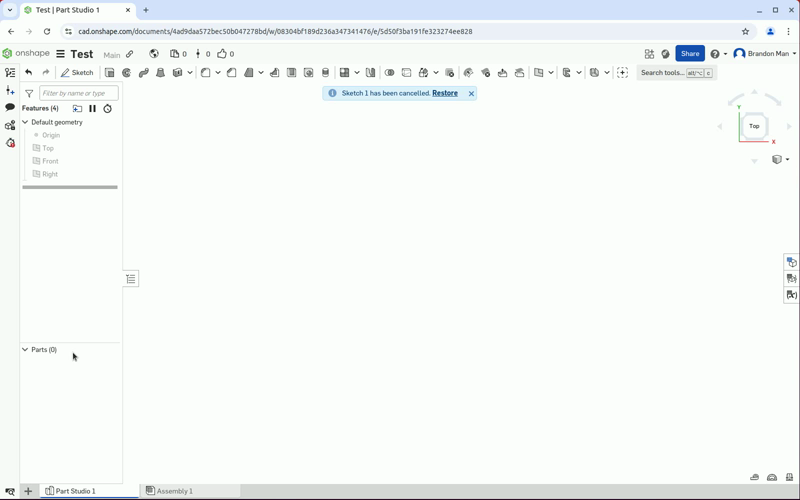
key_down(shift)
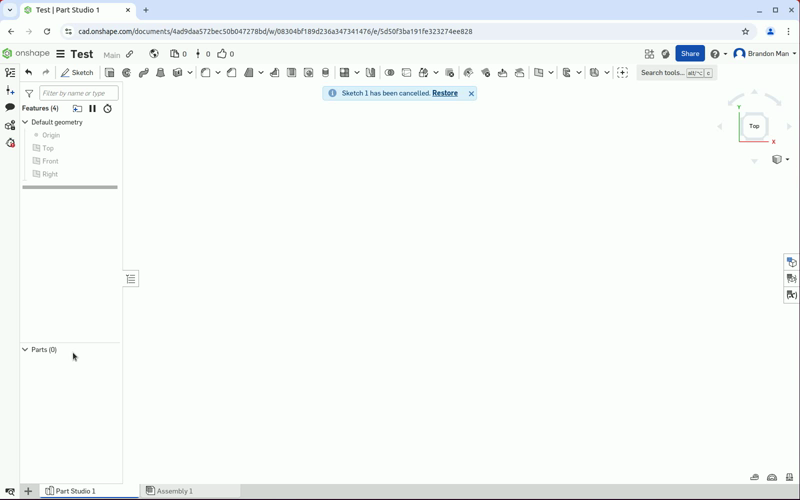
key(up)
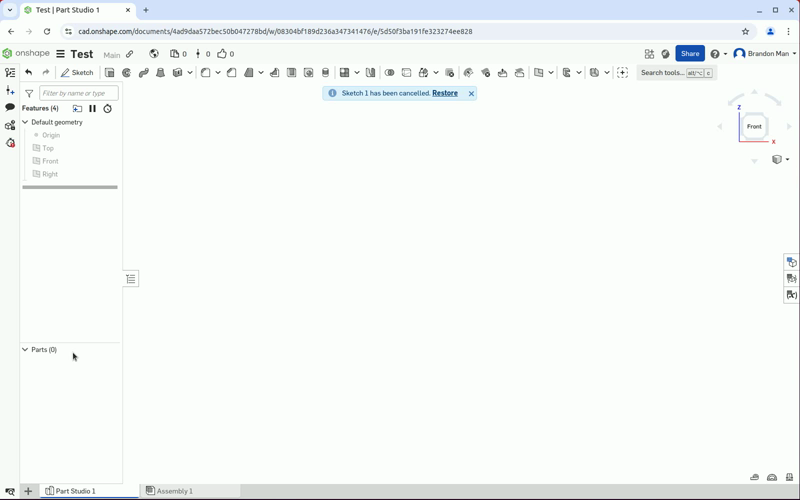
key_up(shift)
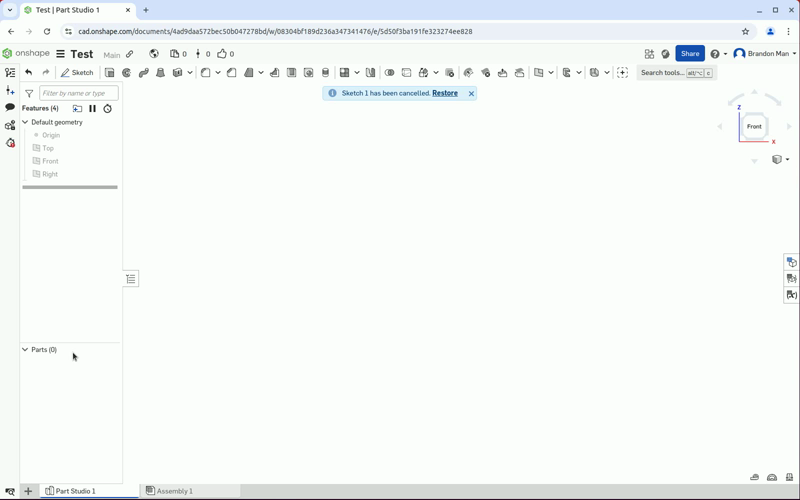
mouse_move(73, 352)
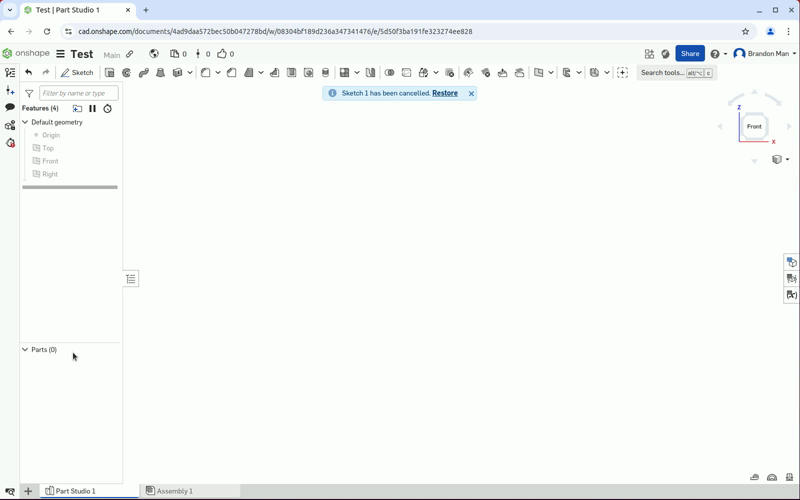
key(shift+y)
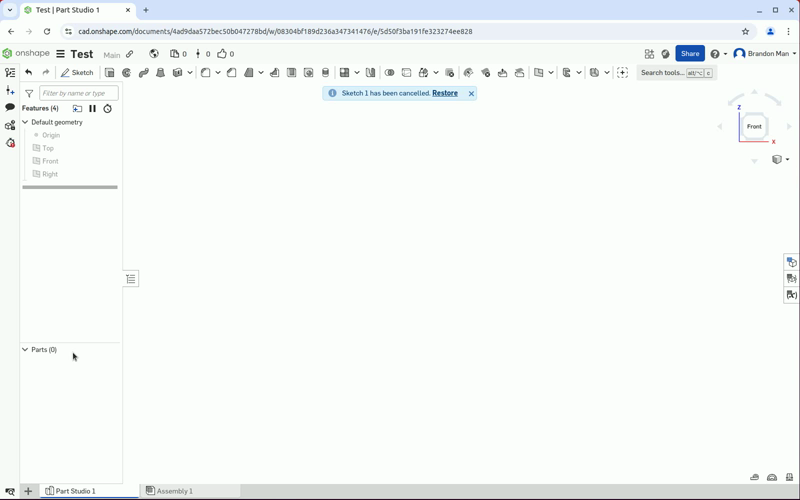
key(shift+s)
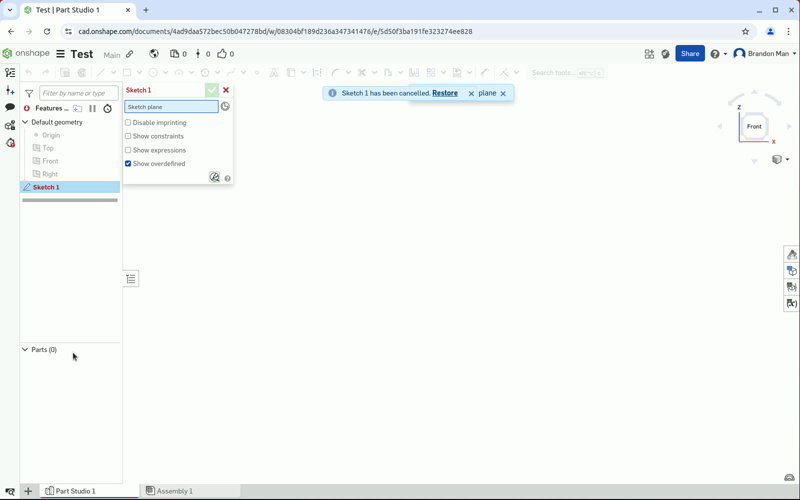
mouse_move(73, 163)
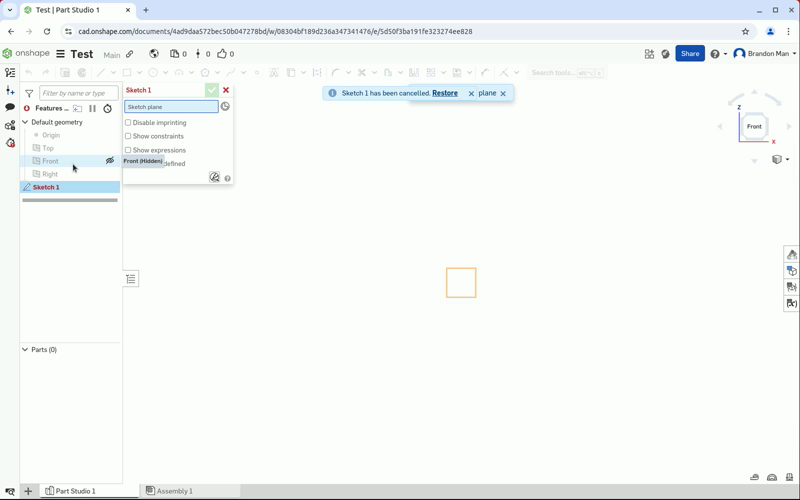
click(73, 163)
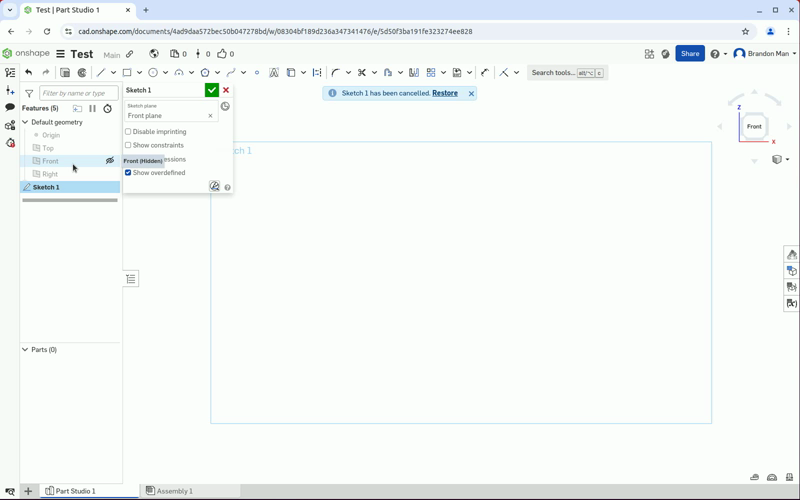
mouse_move(73, 352)
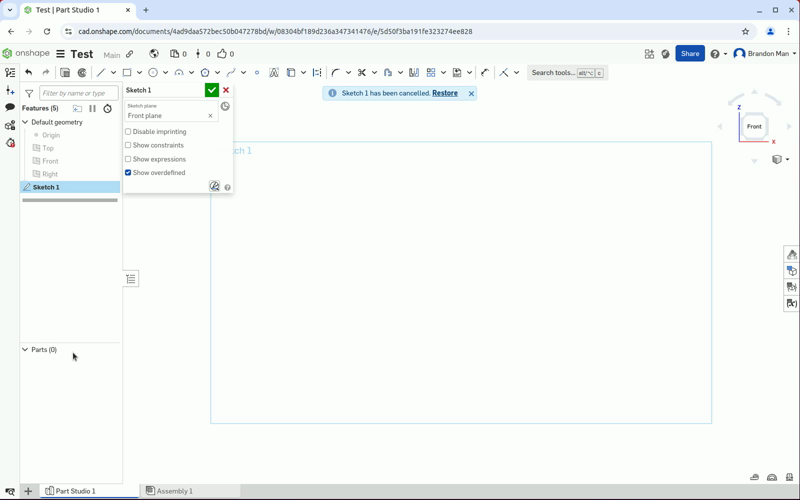
key(y)
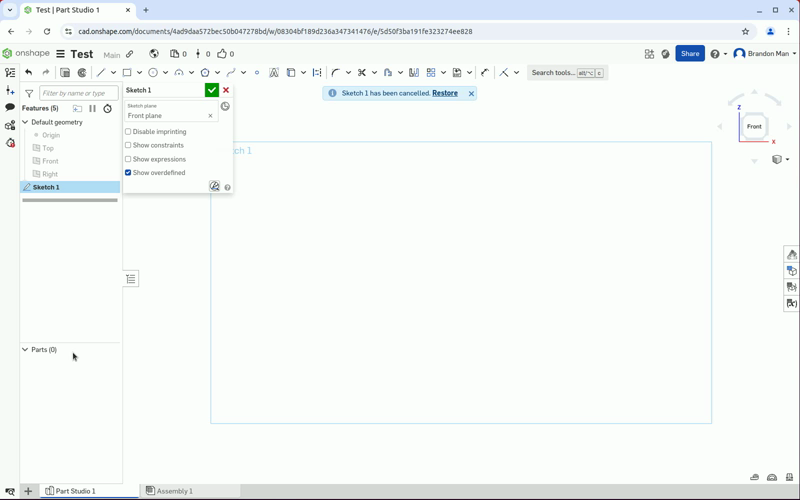
key(l)
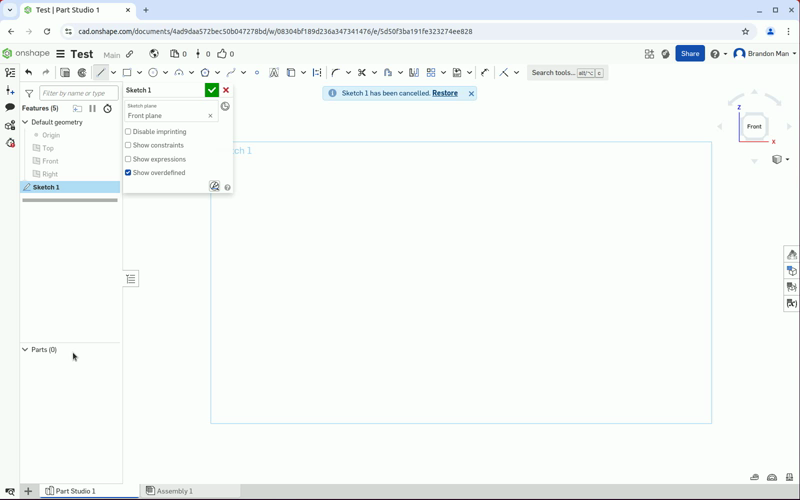
key_down(shift)
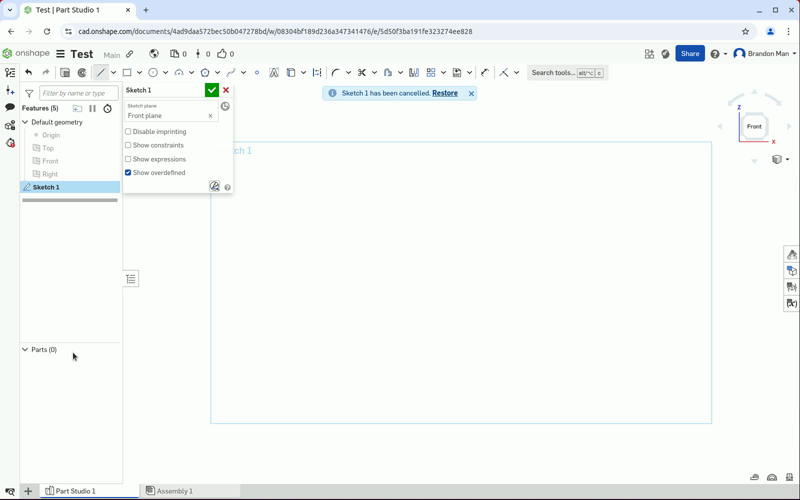
mouse_move(416, 316)
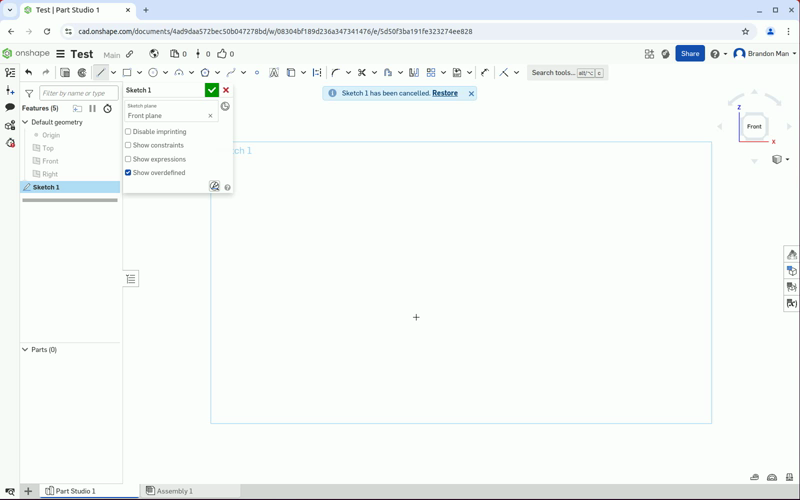
click(416, 316)
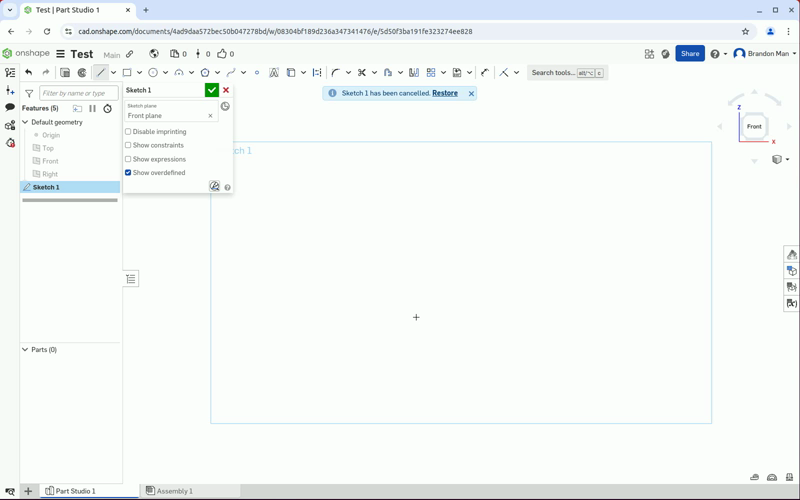
key_up(shift)
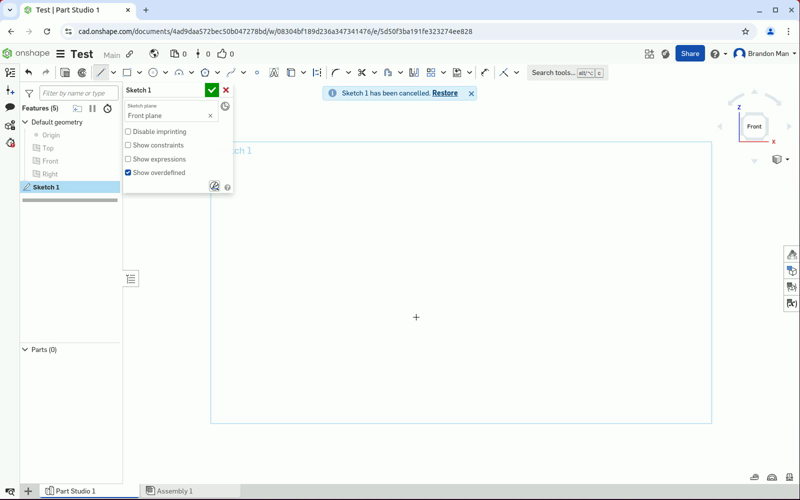
key_down(shift)
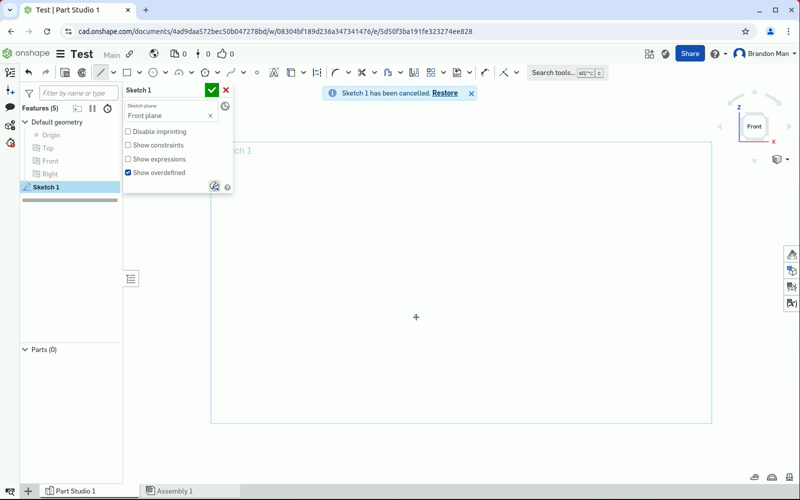
mouse_move(505, 316)
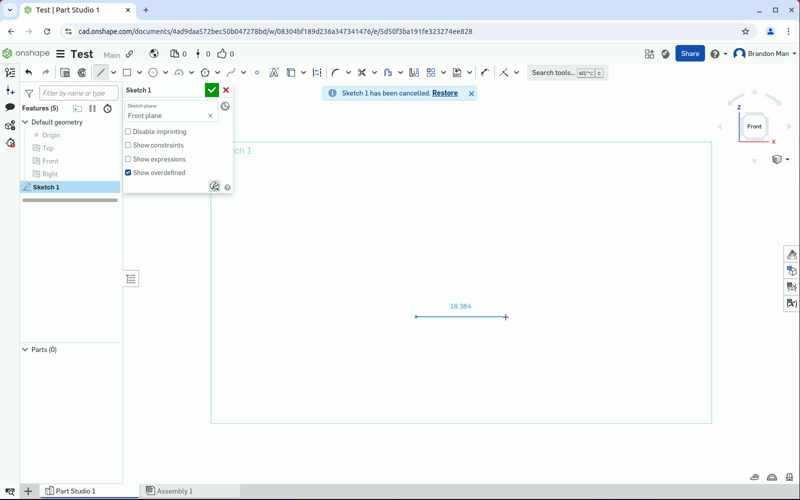
click(505, 316)
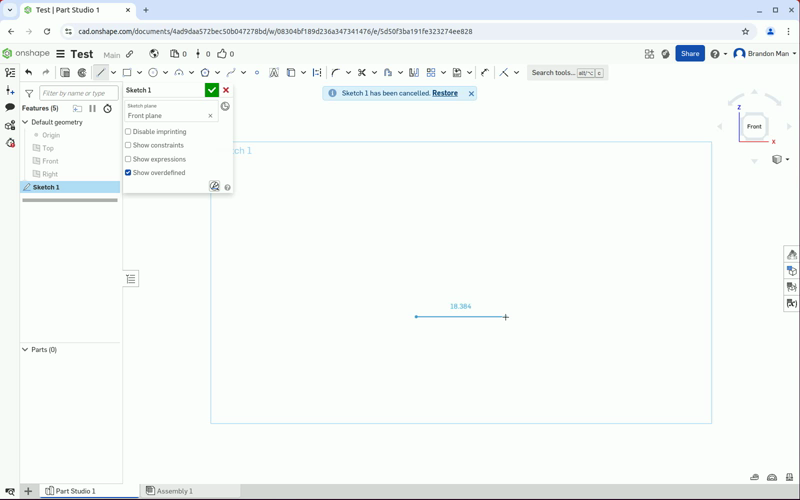
key_up(shift)
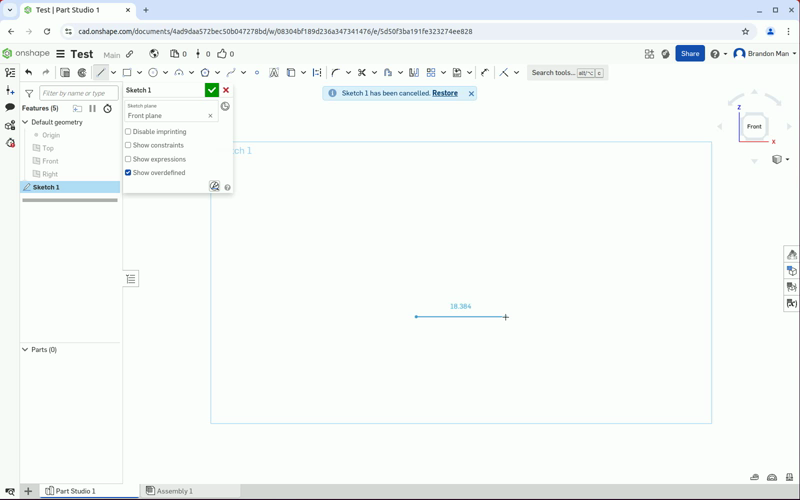
key_down(shift)
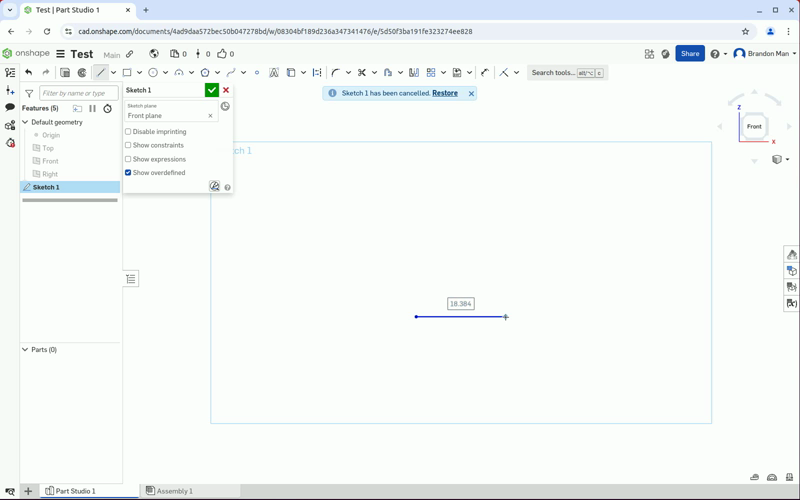
mouse_move(505, 237)
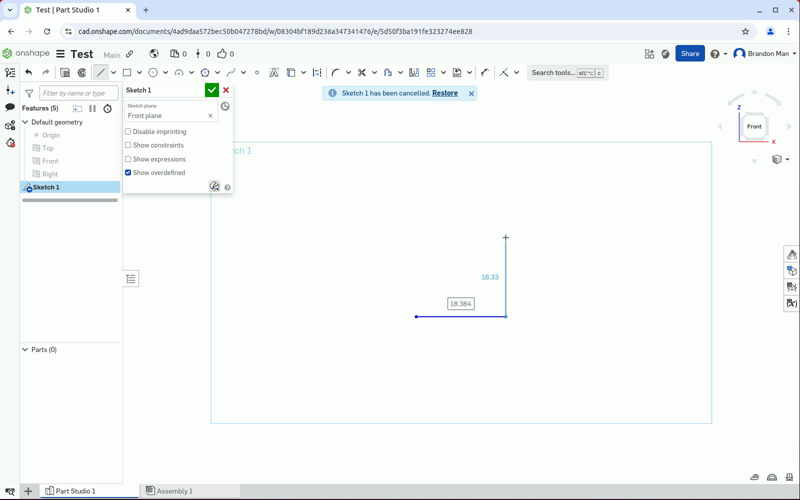
click(505, 237)
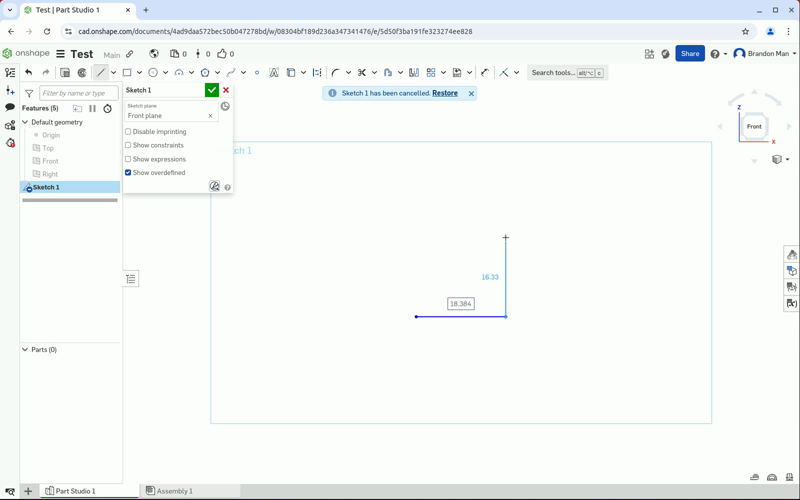
key_up(shift)
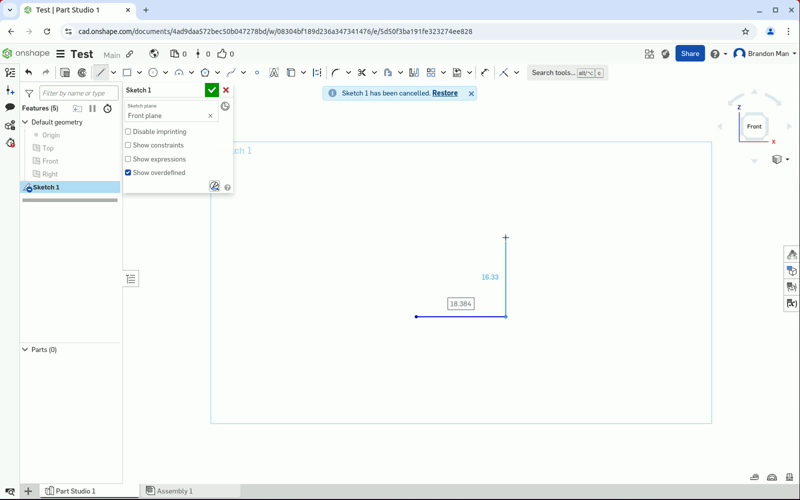
key_down(shift)
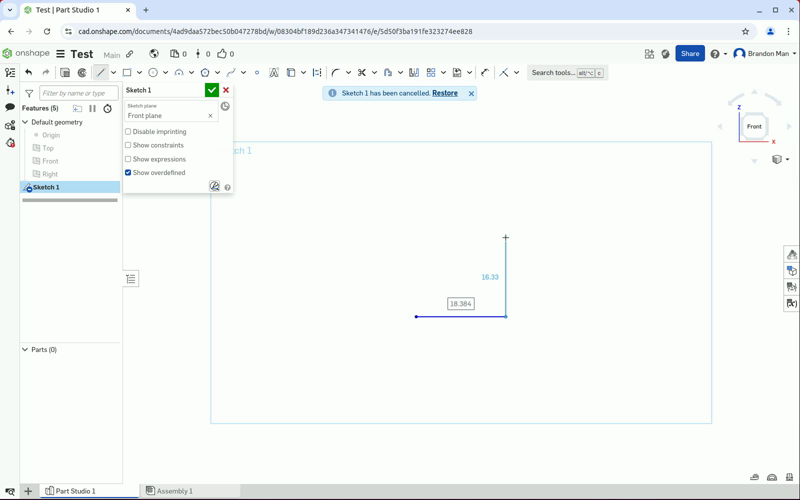
mouse_move(416, 237)
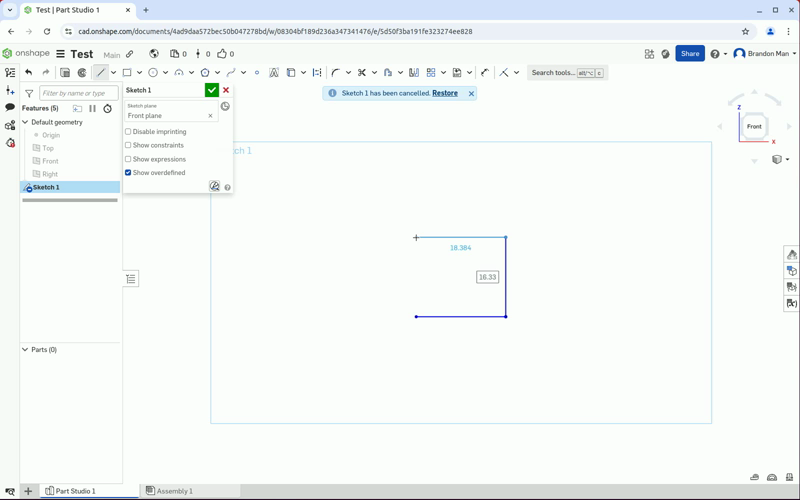
click(416, 237)
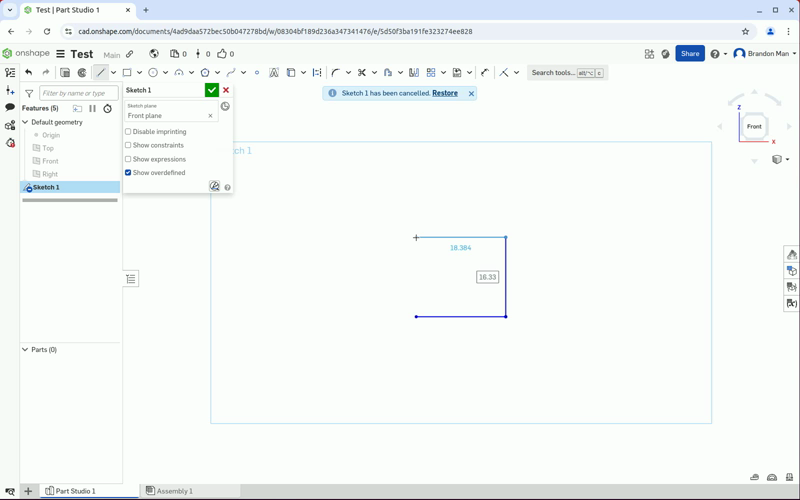
key_up(shift)
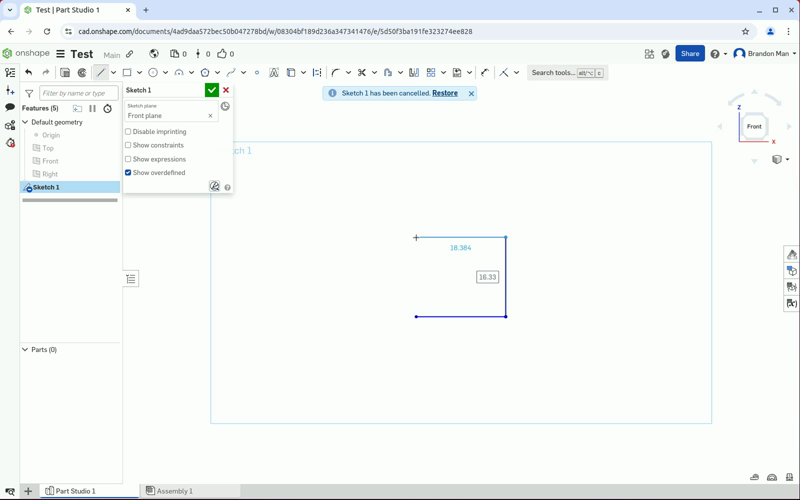
key_down(shift)
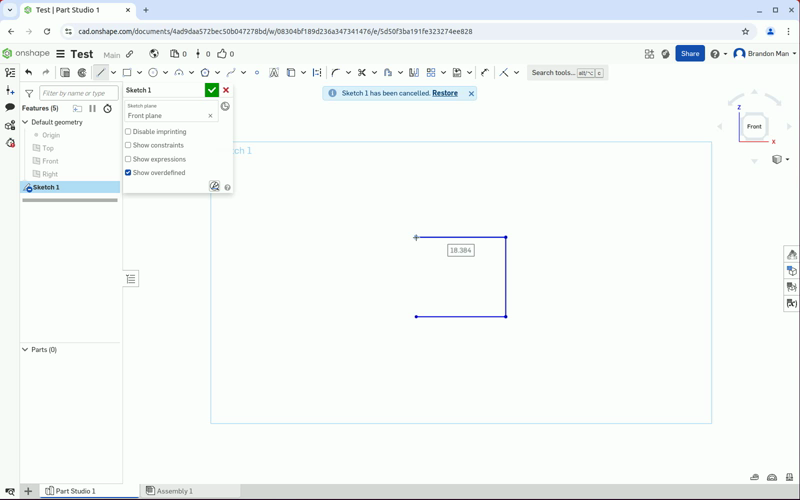
mouse_move(416, 316)
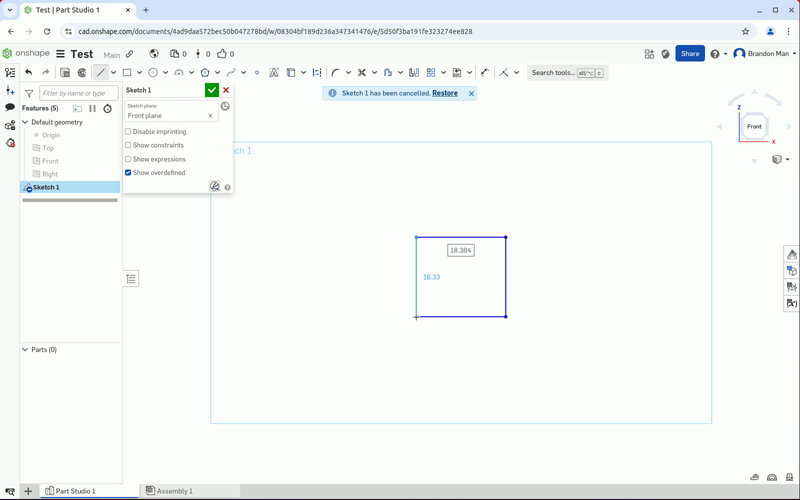
key_up(shift)
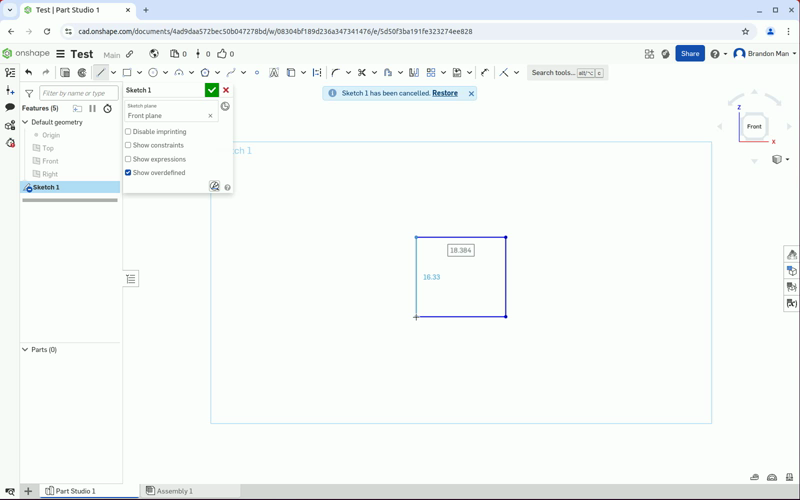
click(416, 316)
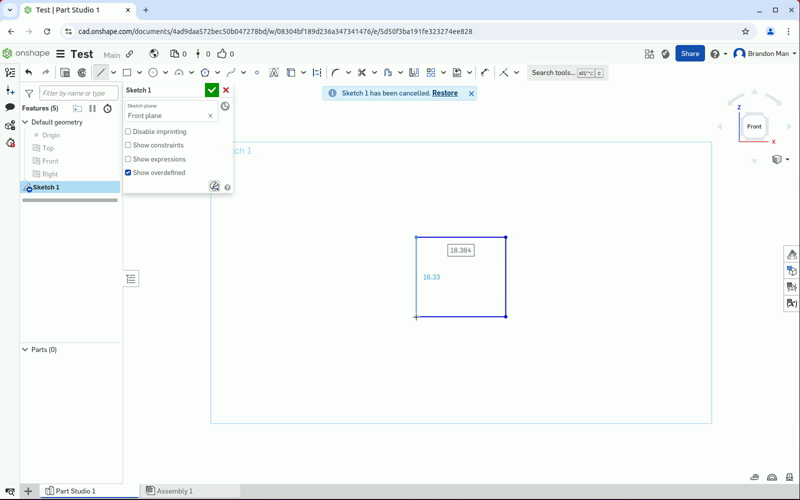
key(esc)
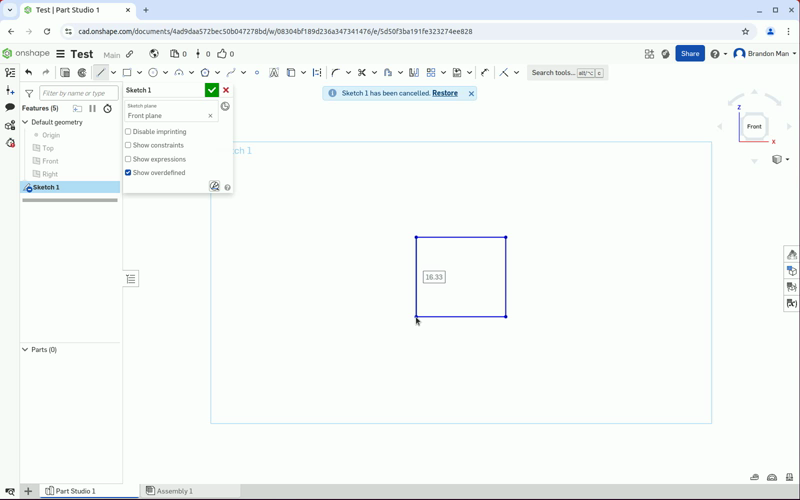
mouse_move(429, 257)
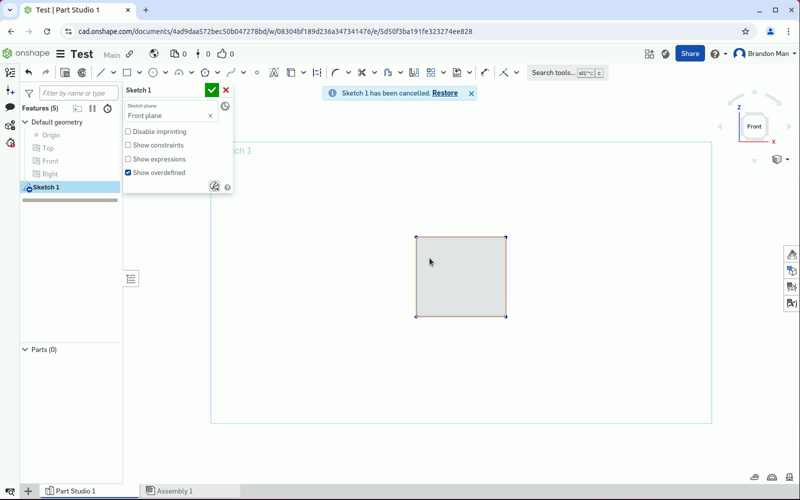
click(429, 257)
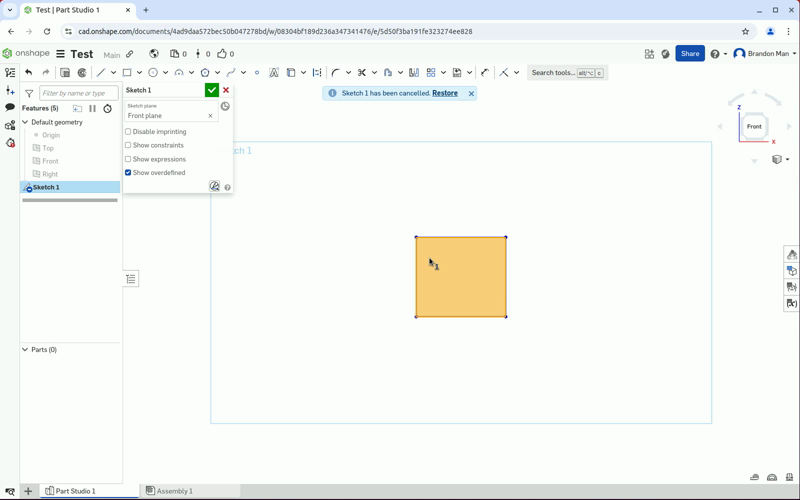
mouse_move(73, 352)
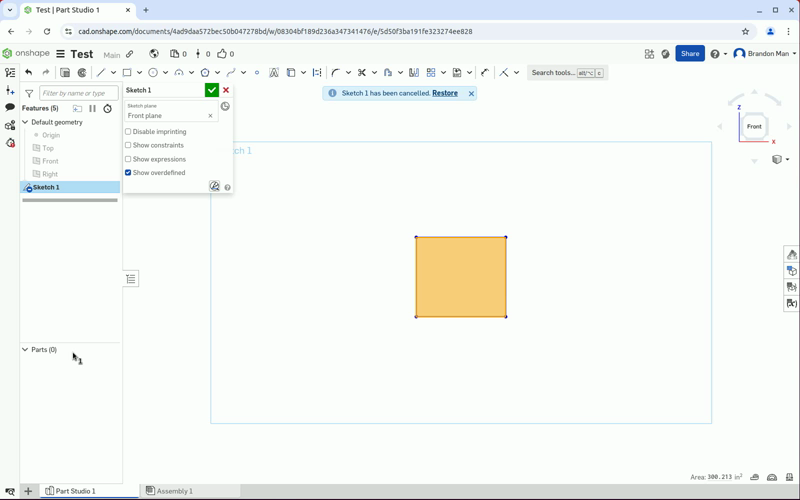
key(shift+y)
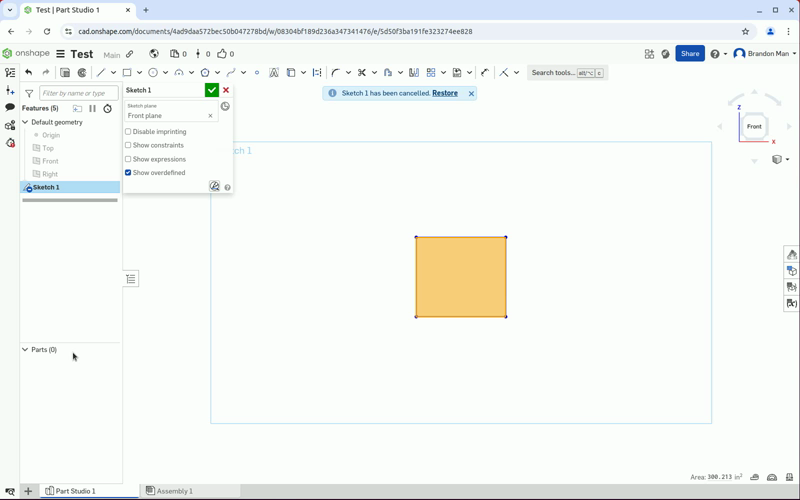
key(shift+e)
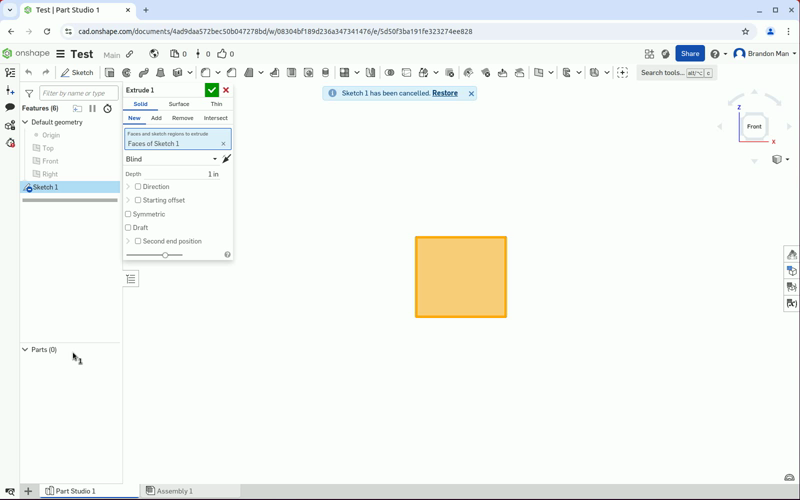
mouse_move(143, 106)
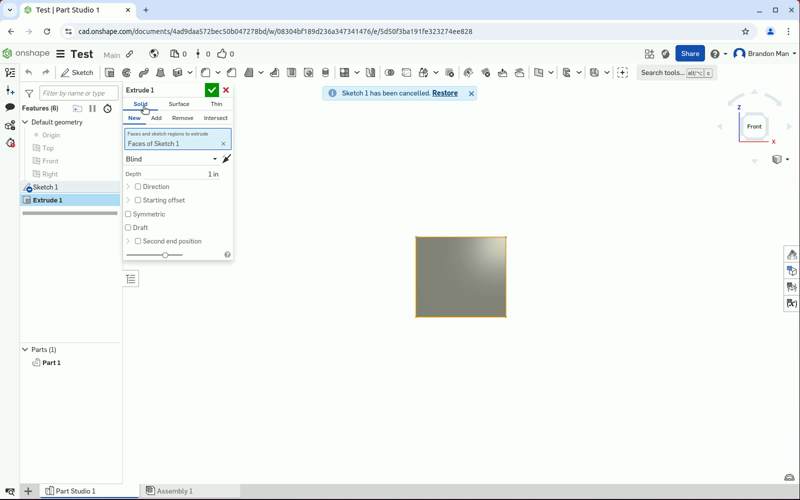
click(143, 106)
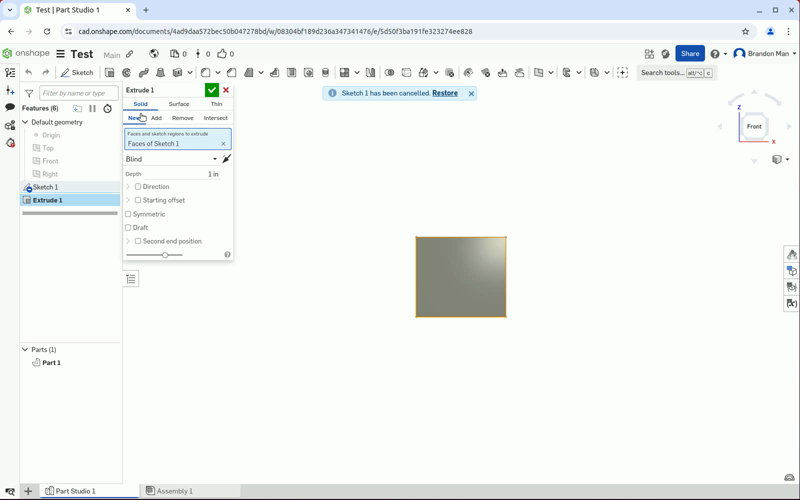
mouse_move(137, 120)
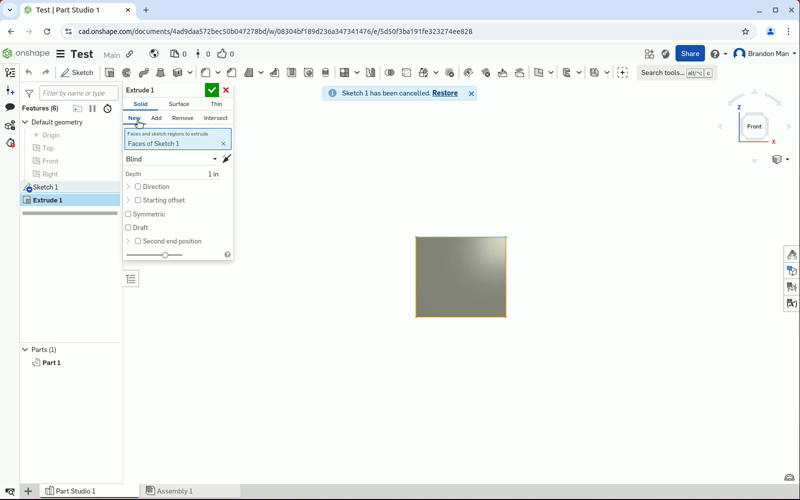
click(137, 120)
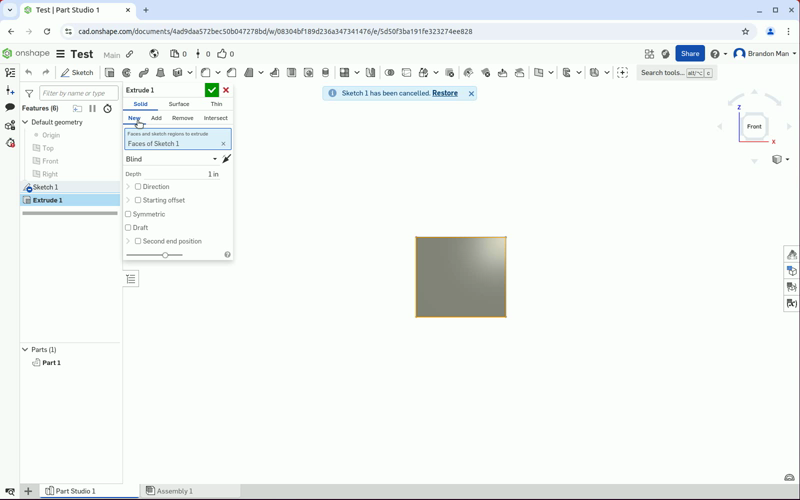
key(tab, 4)
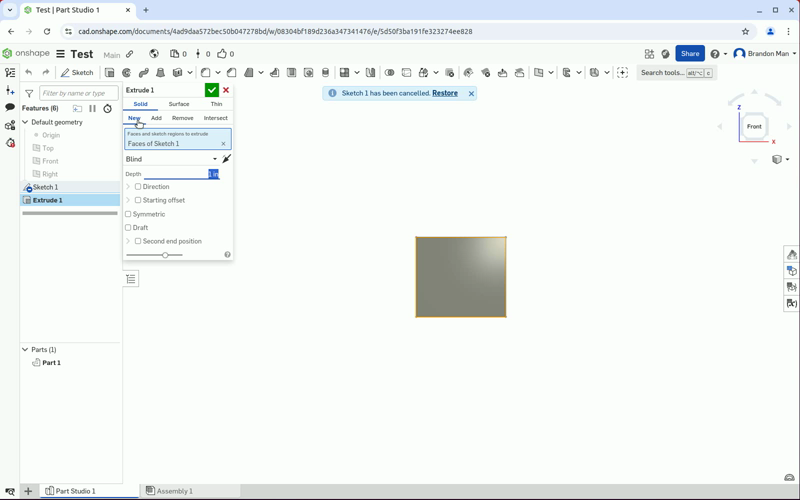
text(16.128)
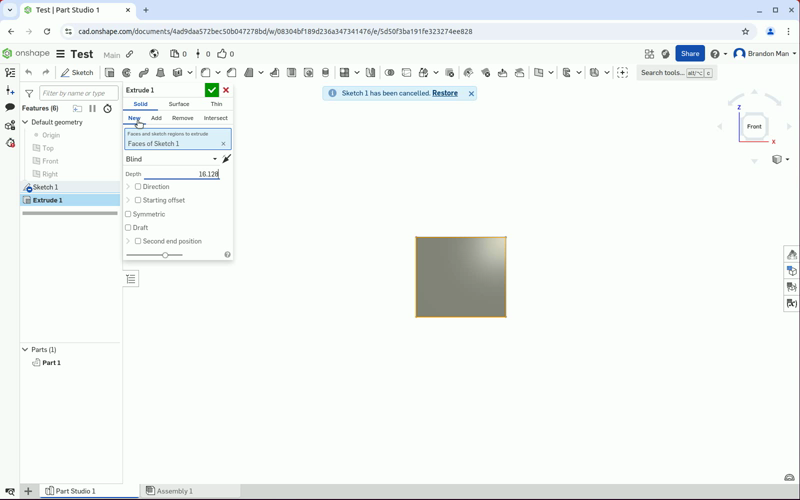
key(enter)
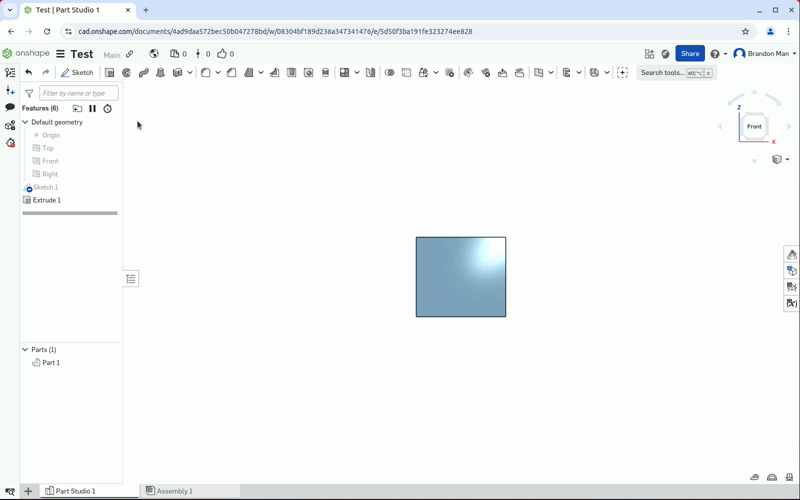
key(shift+h)
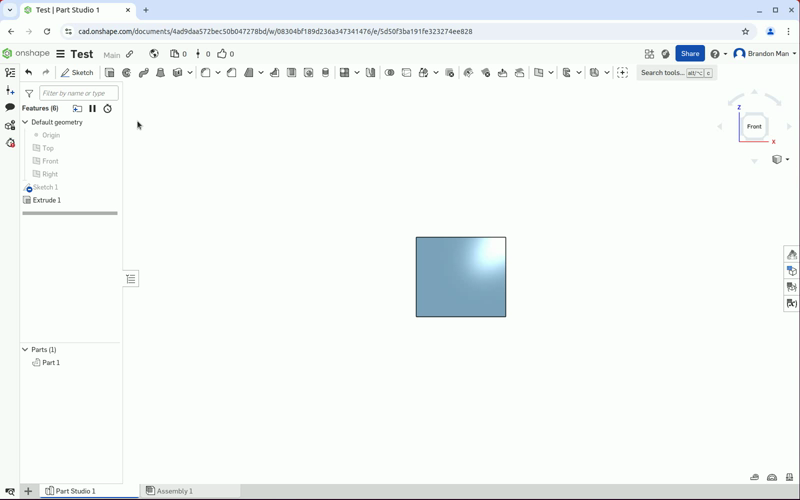
key(shift+h)
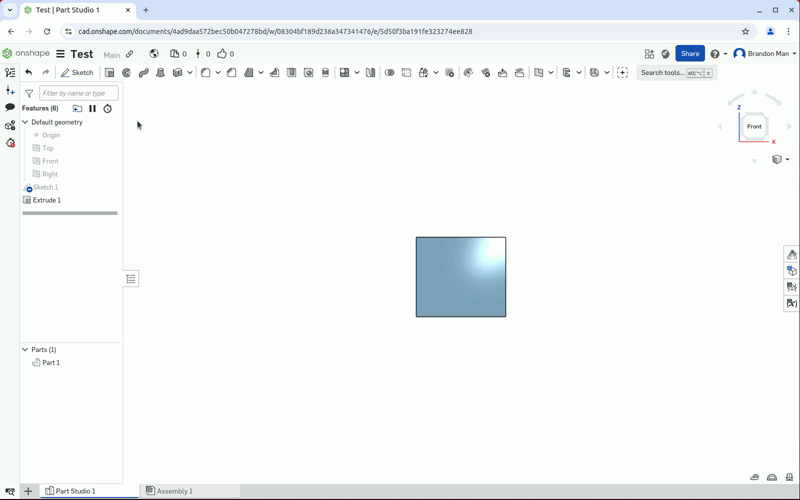
mouse_move(73, 189)
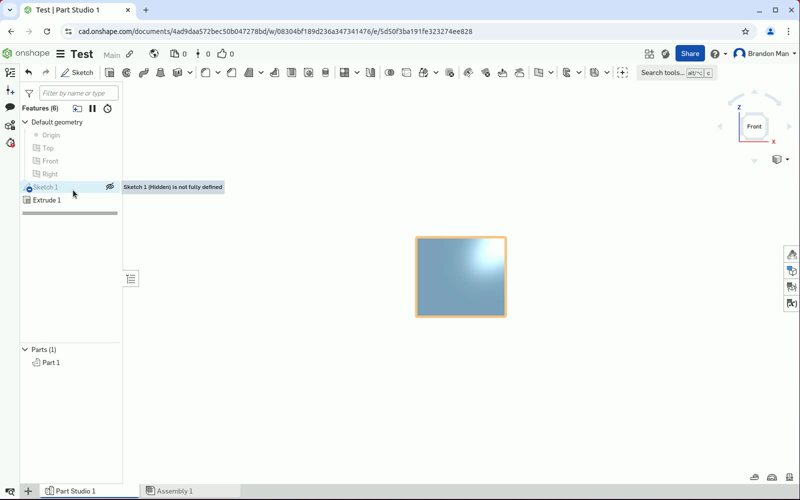
click(73, 189)
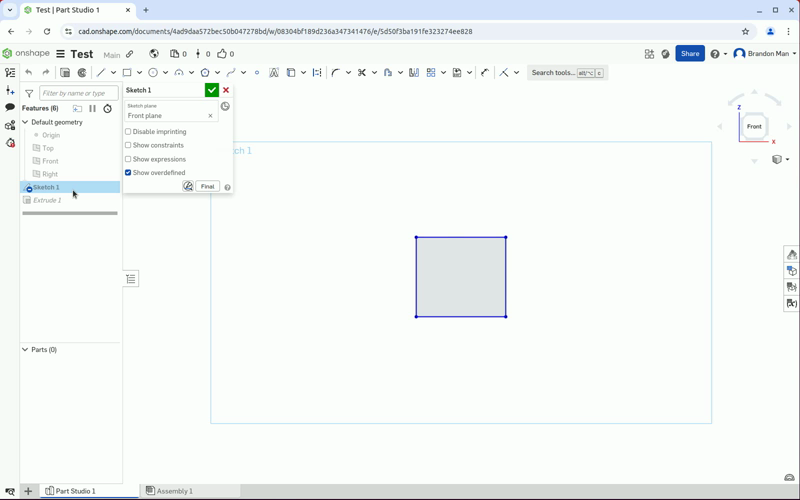
mouse_move(229, 92)
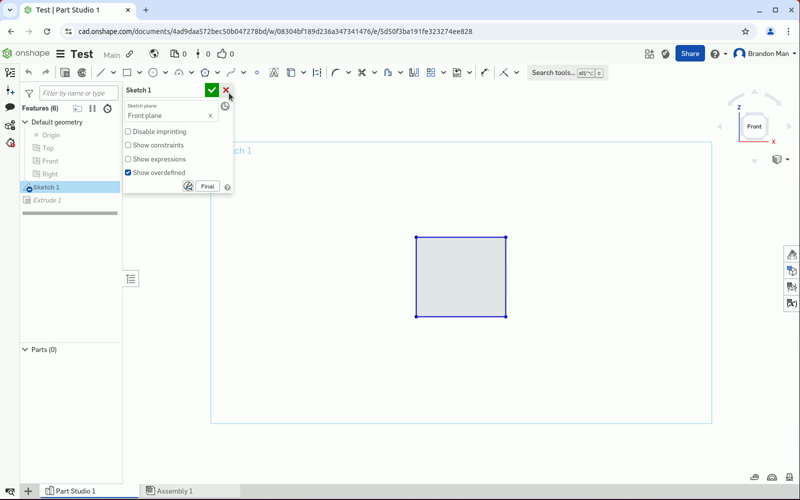
click(229, 92)
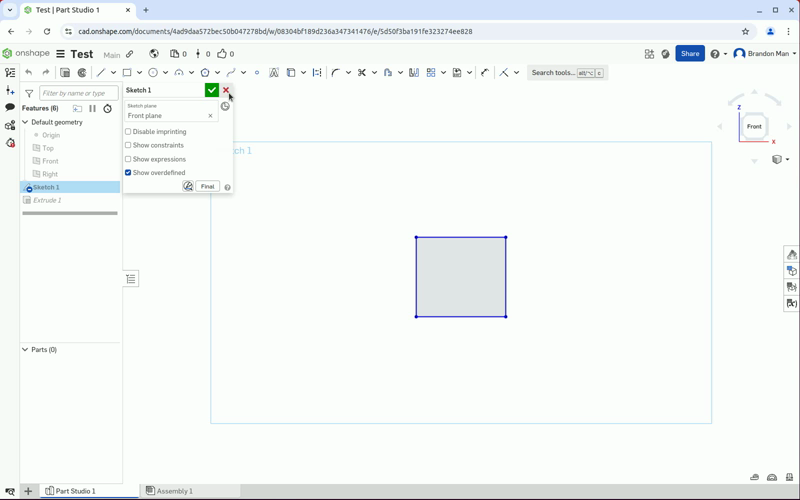
key(shift+s)
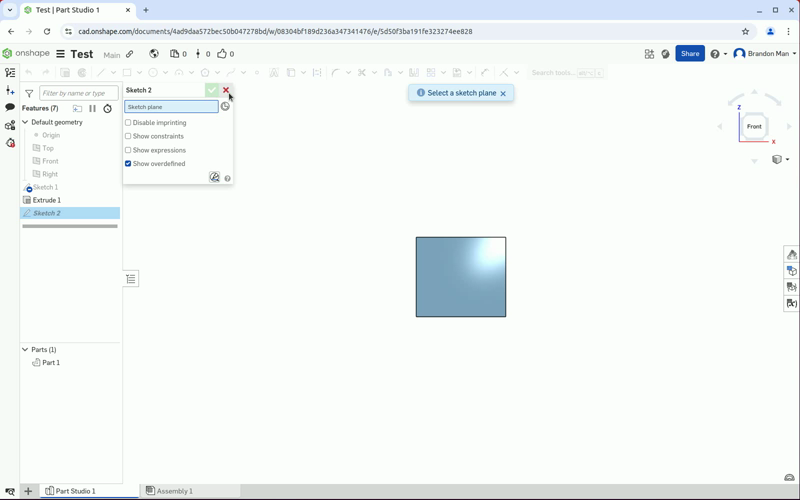
mouse_move(73, 163)
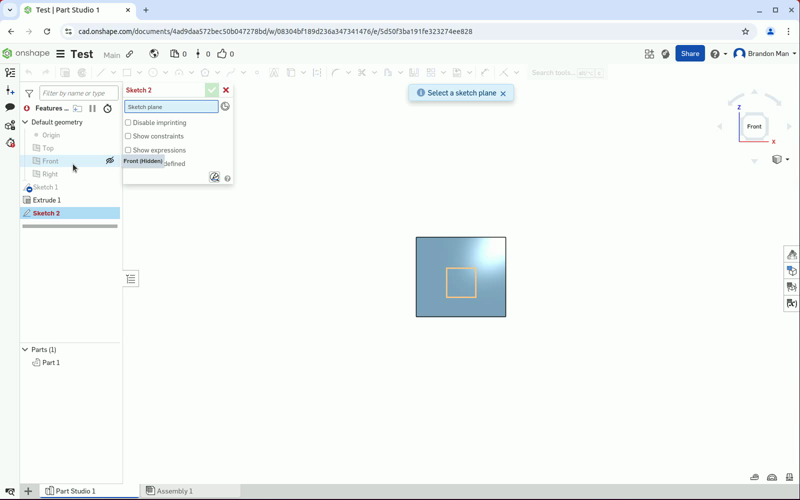
click(73, 163)
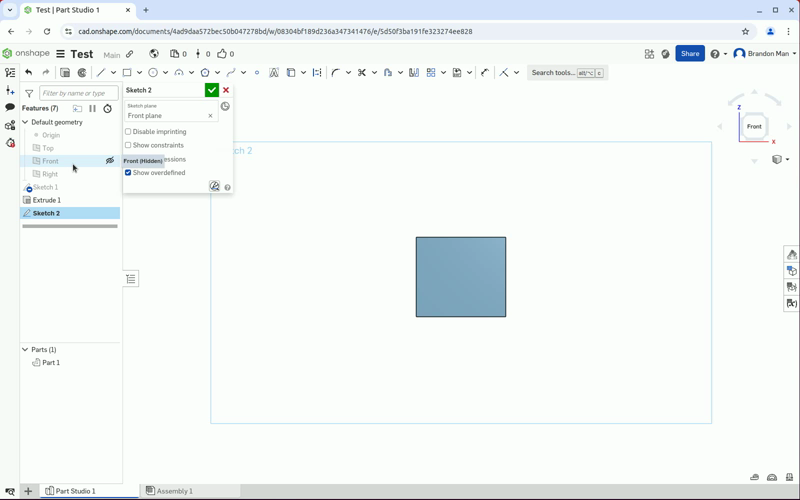
mouse_move(73, 352)
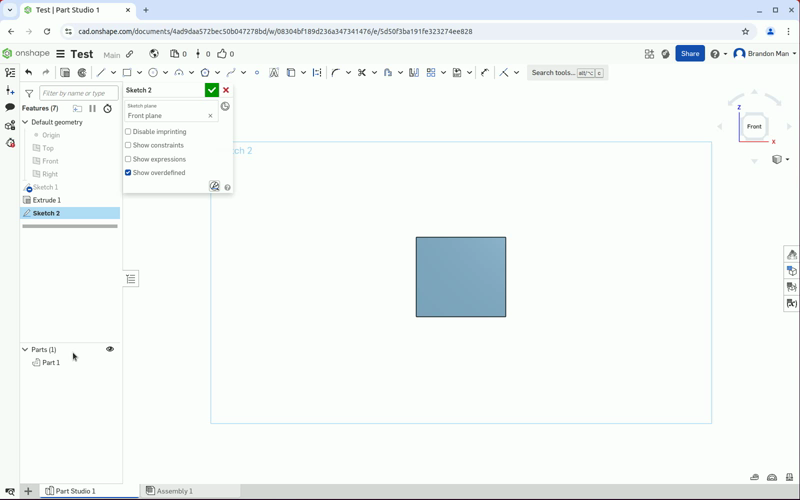
key(y)
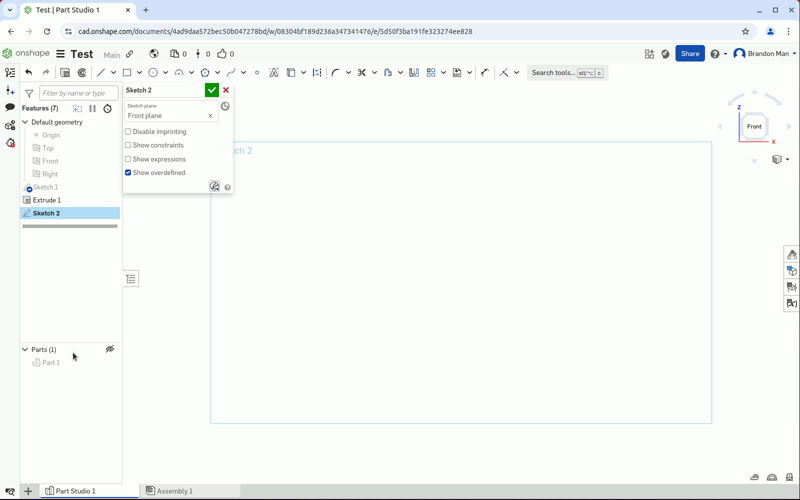
key(l)
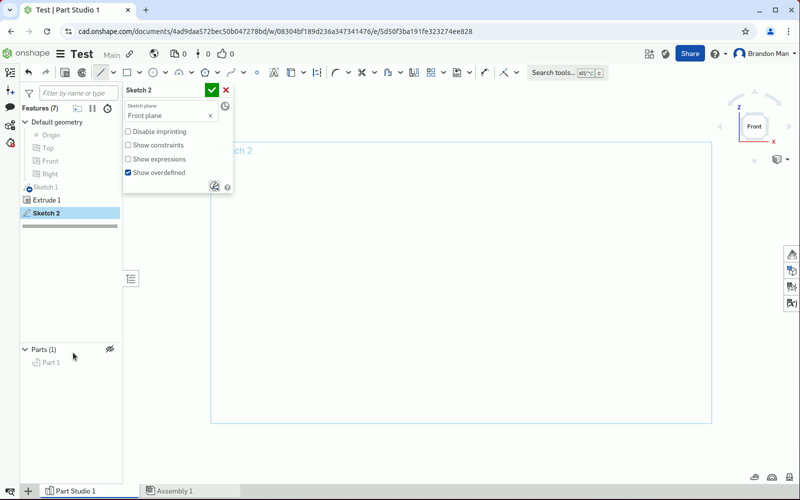
key_down(shift)
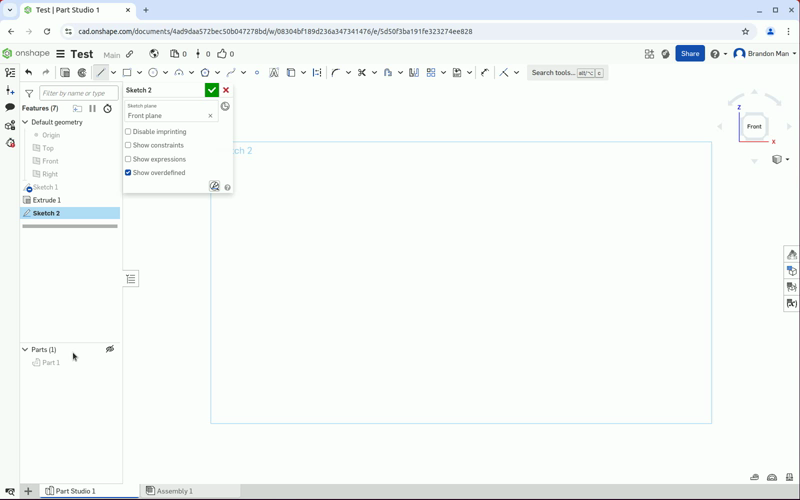
mouse_move(416, 237)
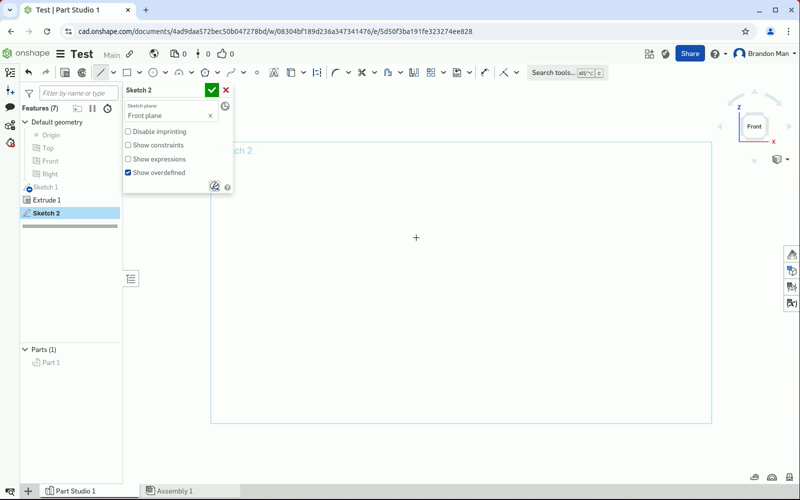
click(416, 237)
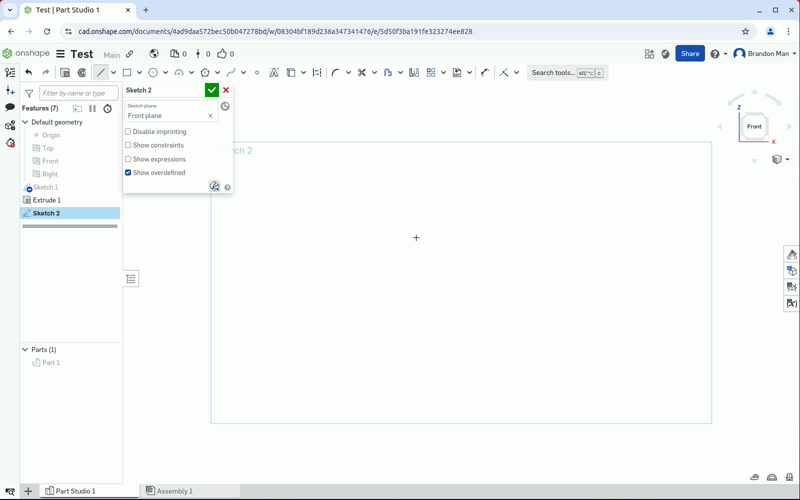
key_up(shift)
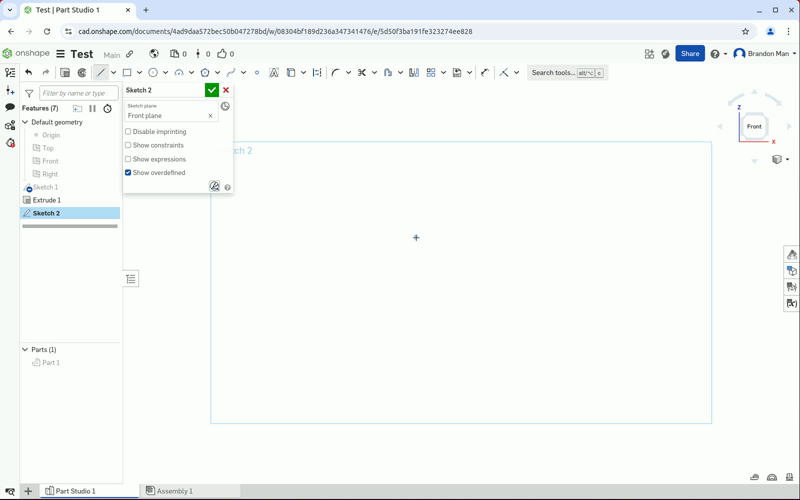
key_down(shift)
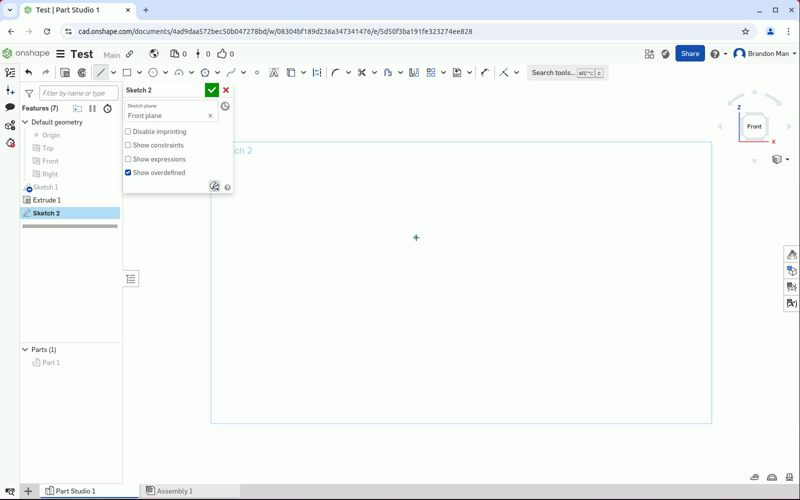
mouse_move(505, 237)
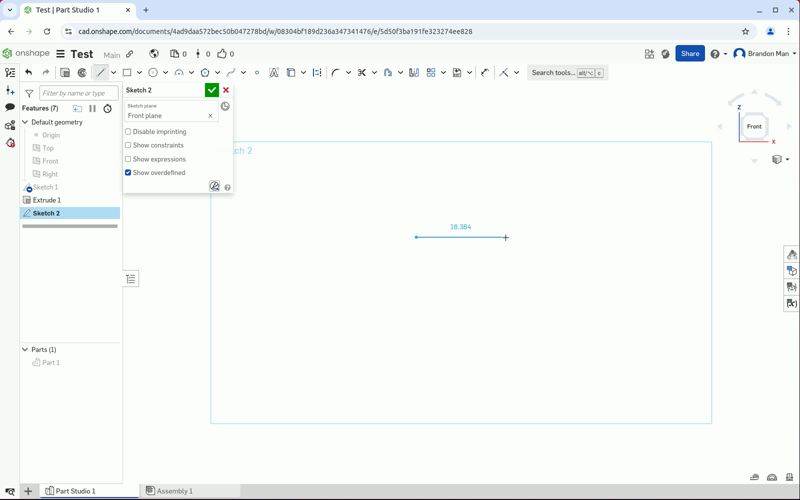
click(505, 237)
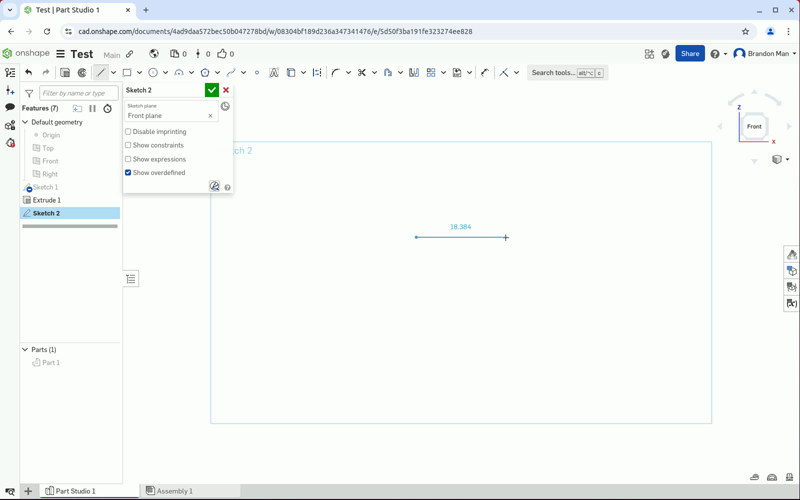
key_up(shift)
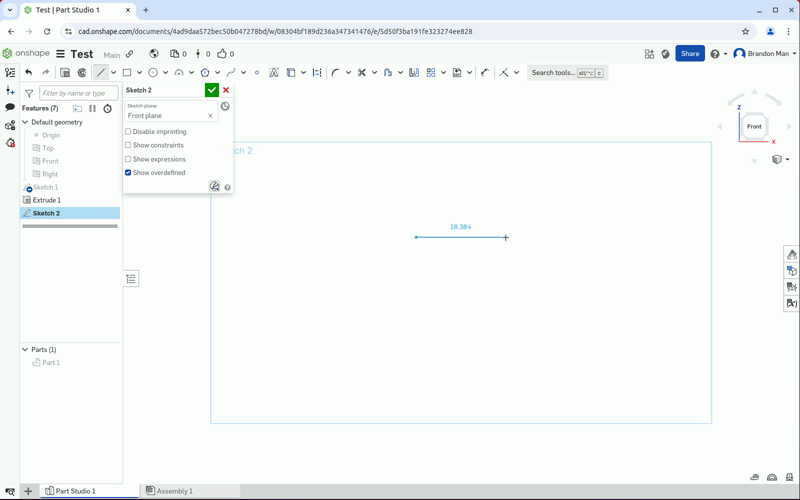
key_down(shift)
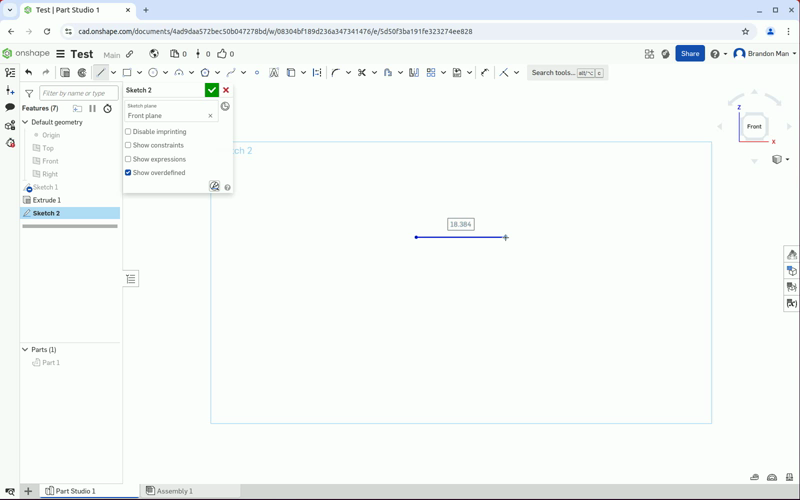
mouse_move(461, 195)
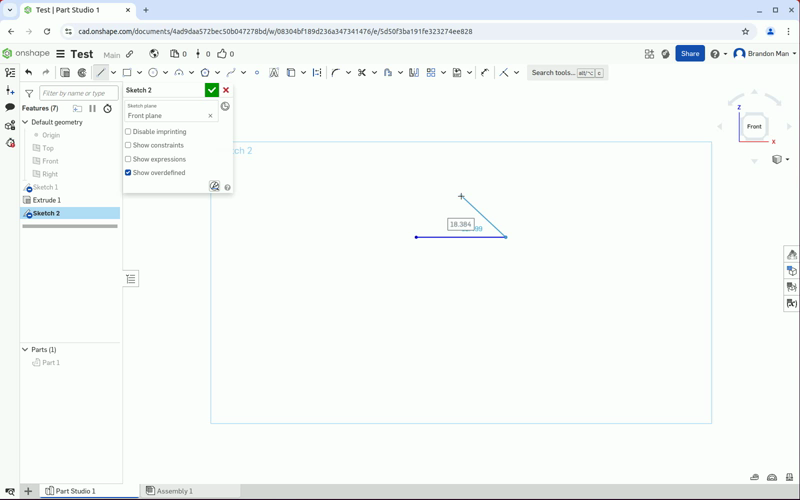
click(461, 195)
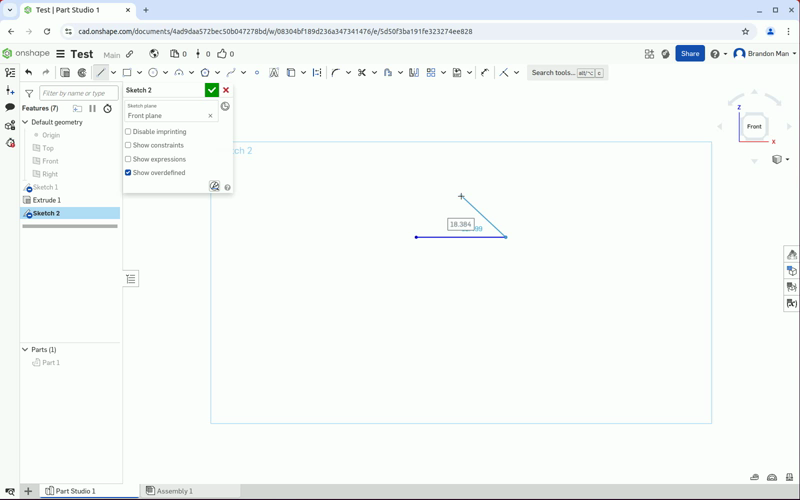
key_up(shift)
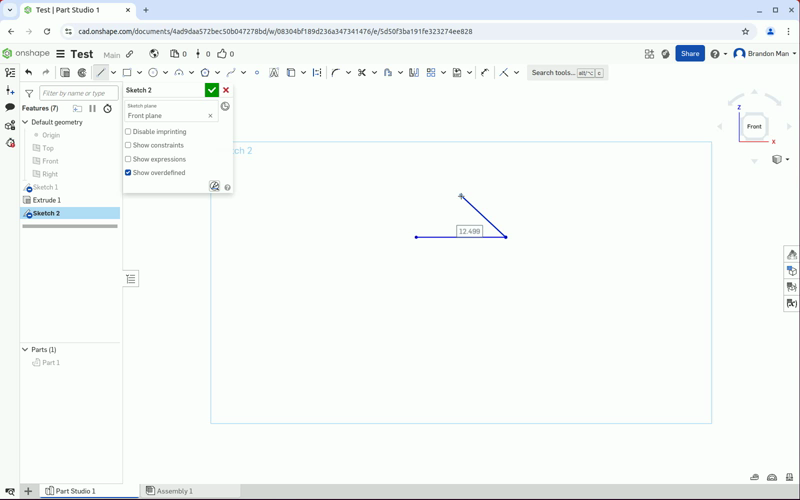
key_down(shift)
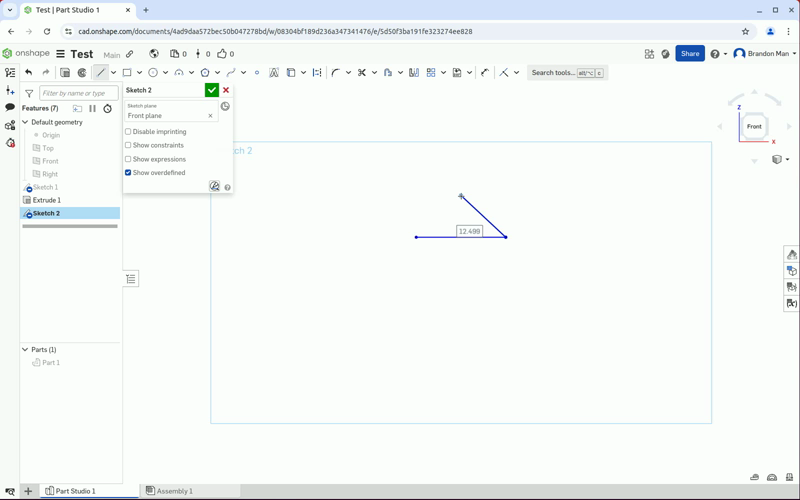
mouse_move(416, 237)
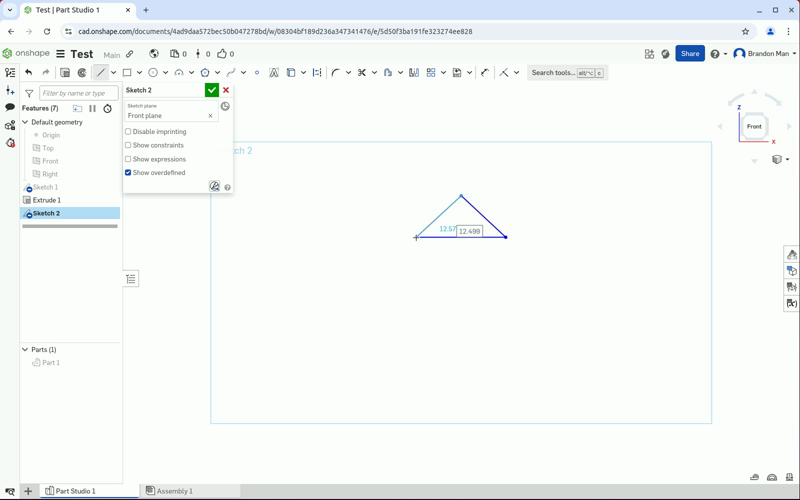
key_up(shift)
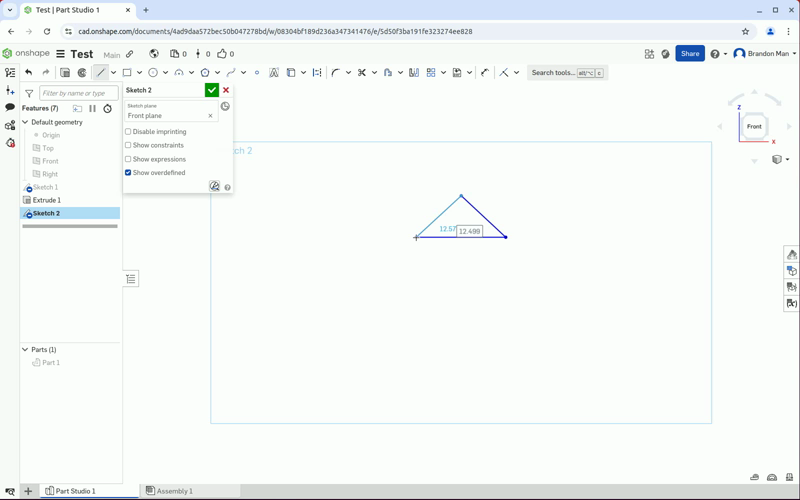
click(416, 237)
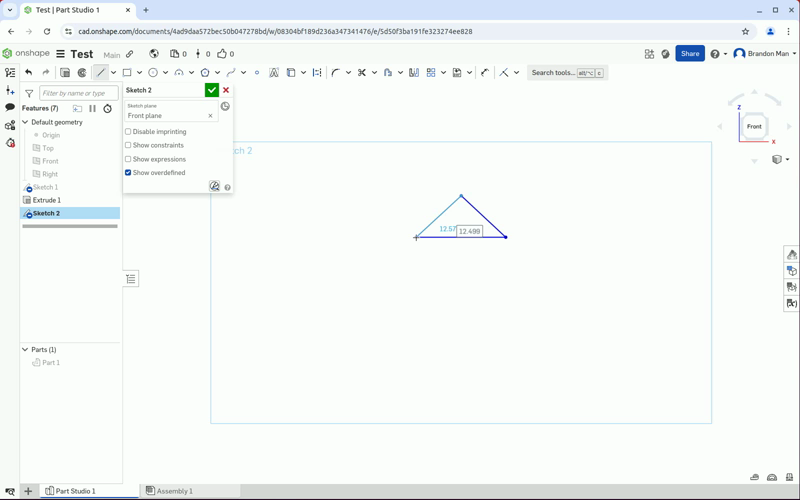
key(esc)
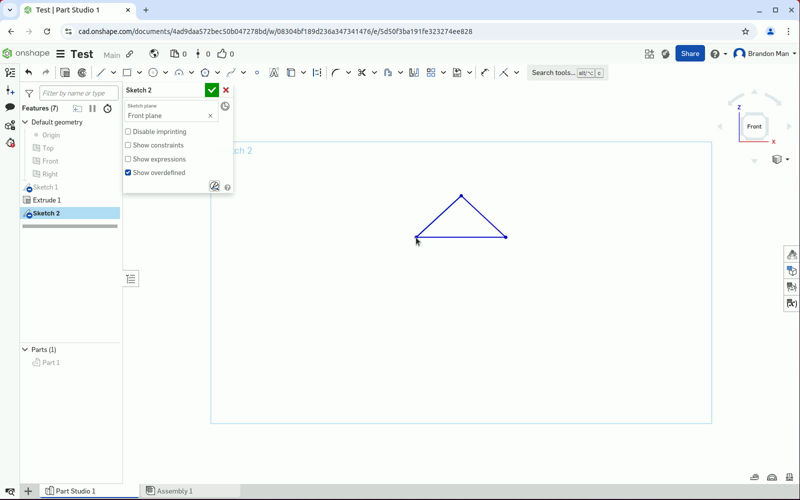
mouse_move(431, 232)
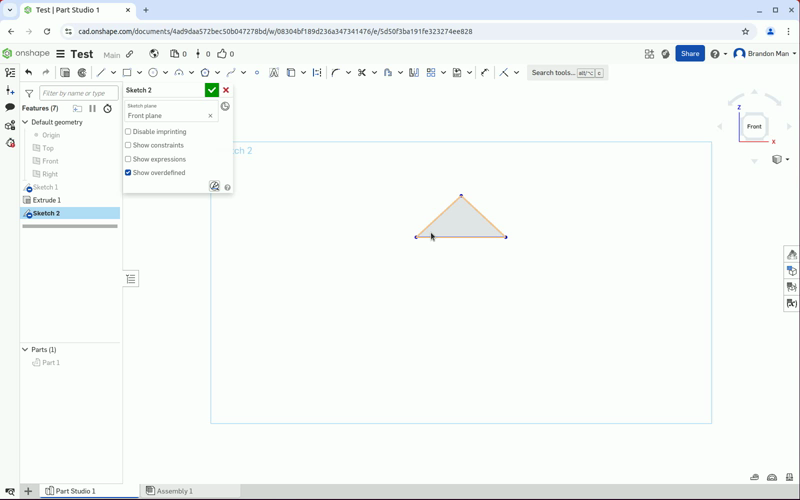
click(431, 232)
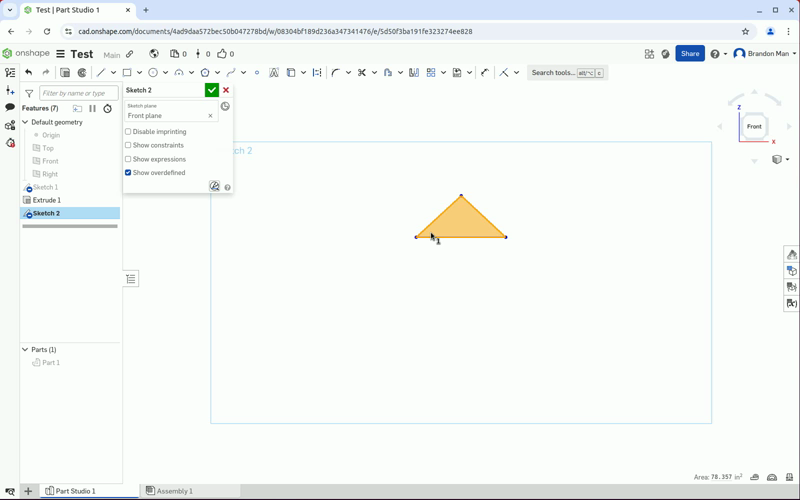
mouse_move(73, 352)
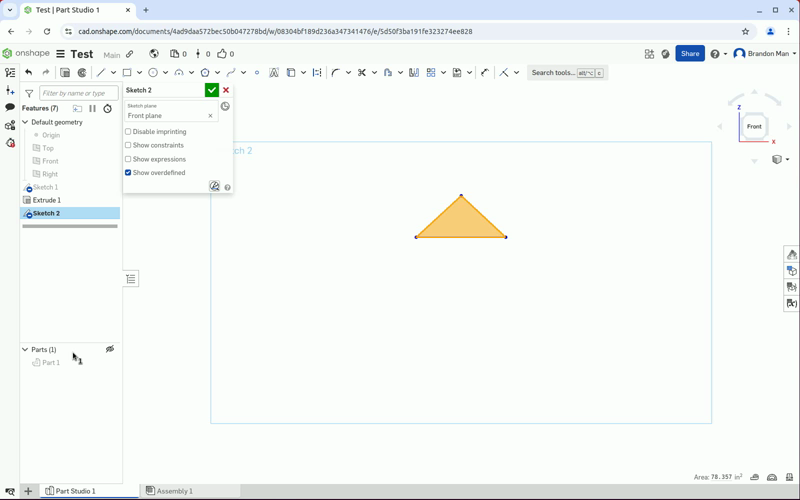
key(shift+y)
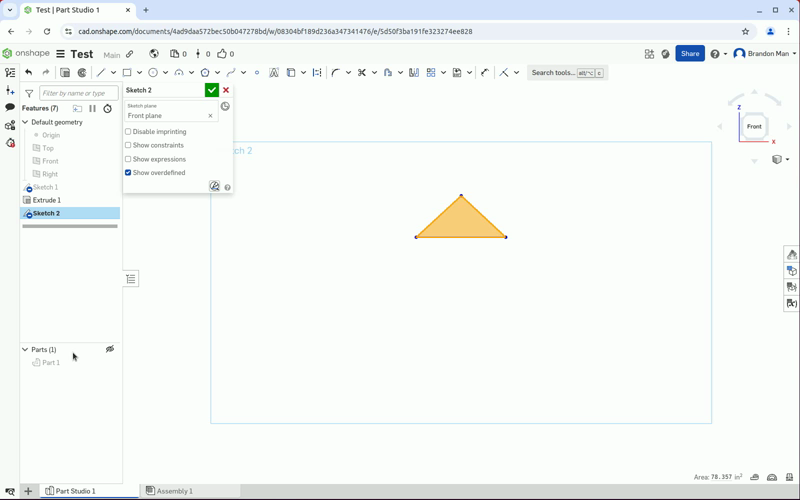
key(shift+e)
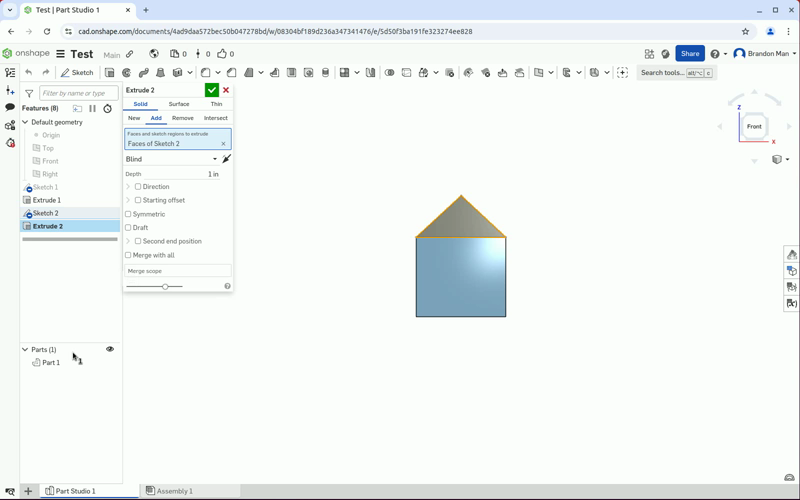
mouse_move(143, 106)
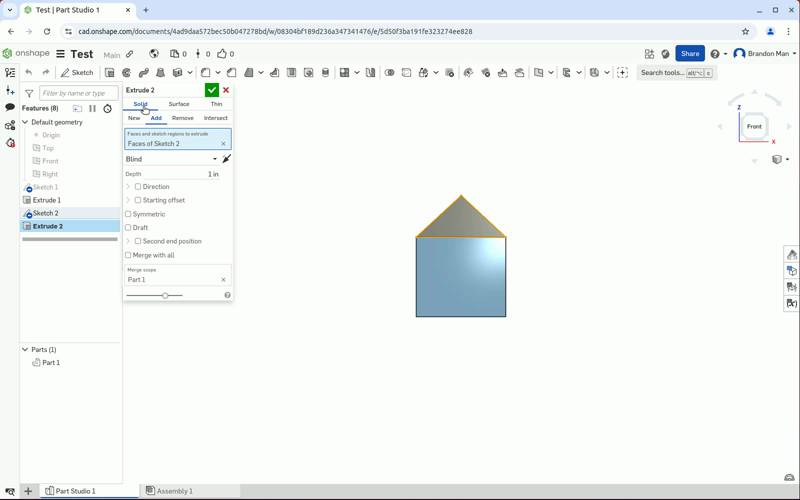
click(143, 106)
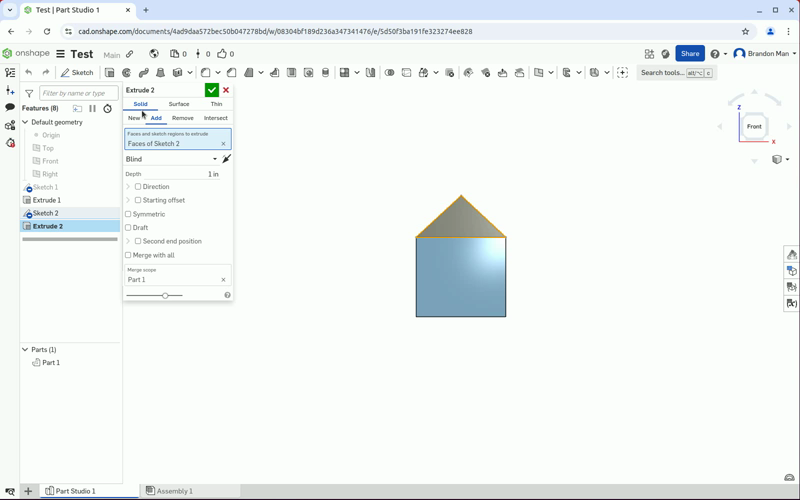
mouse_move(137, 120)
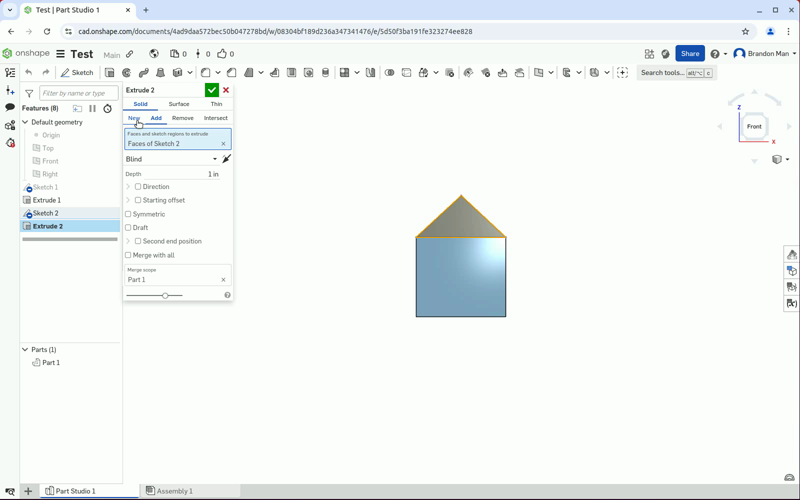
click(137, 120)
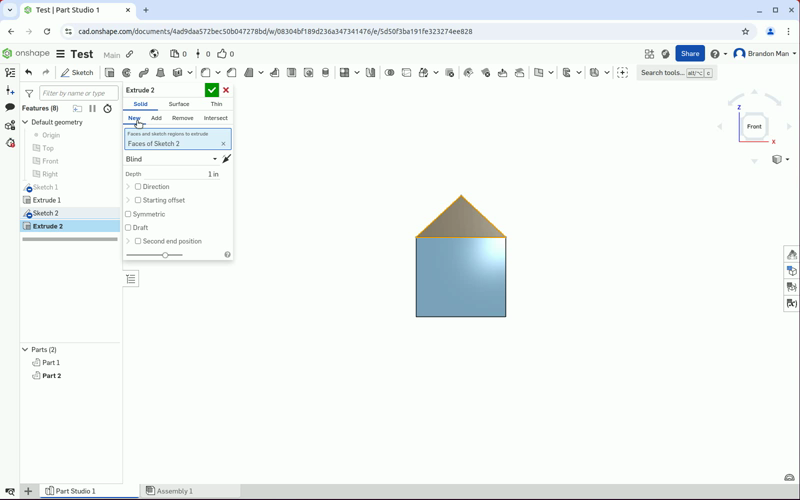
key(tab, 4)
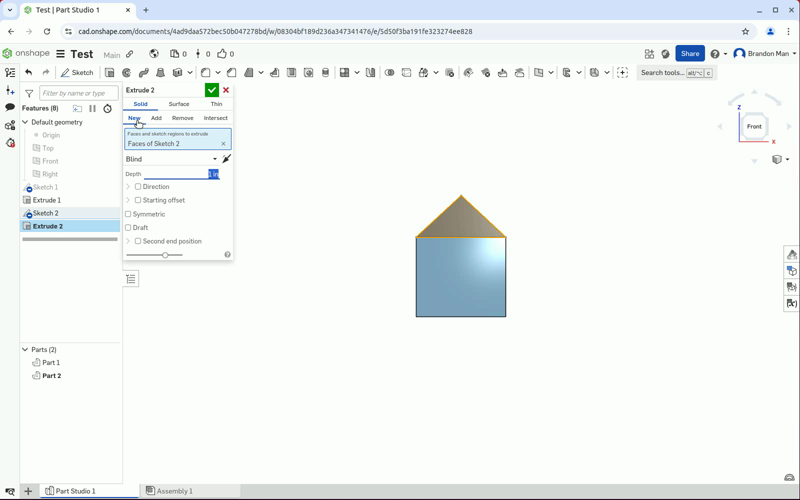
text(16.128)
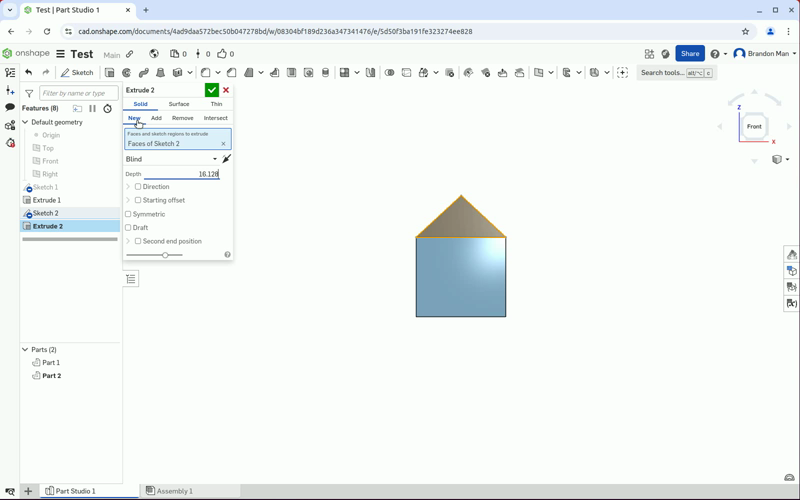
key(enter)
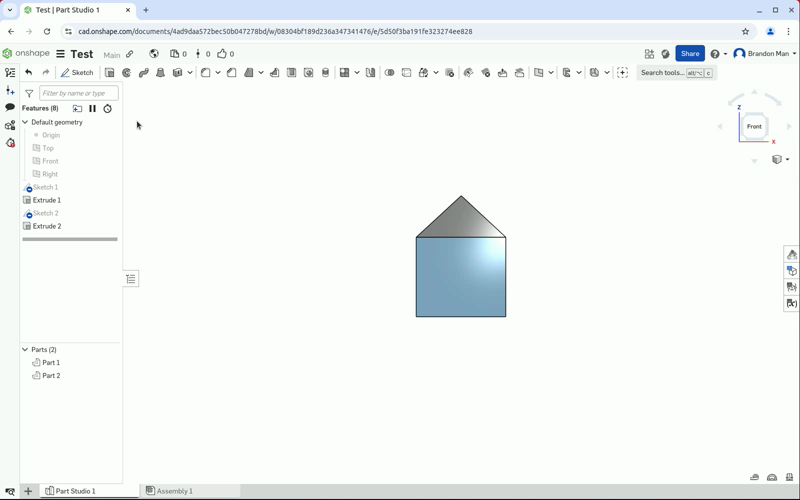
key(shift+h)
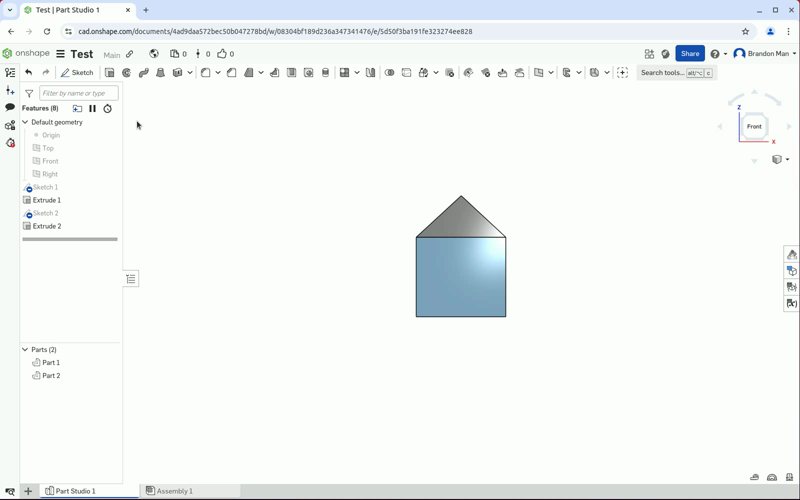
key(shift+h)
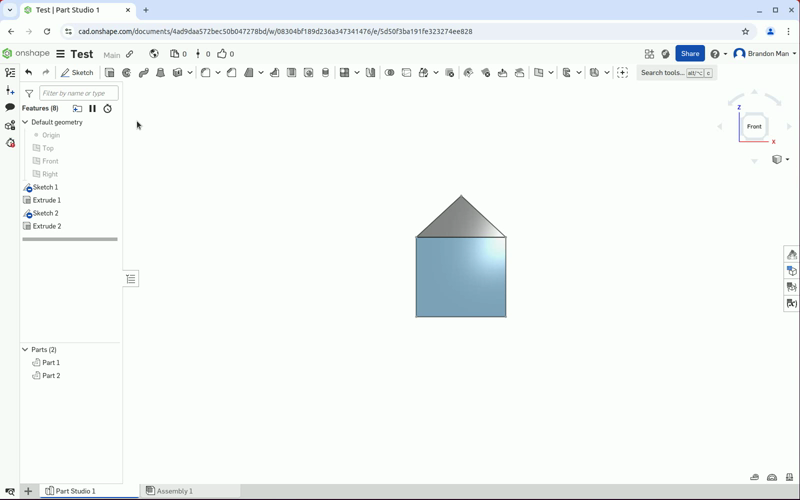
key(shift+7)
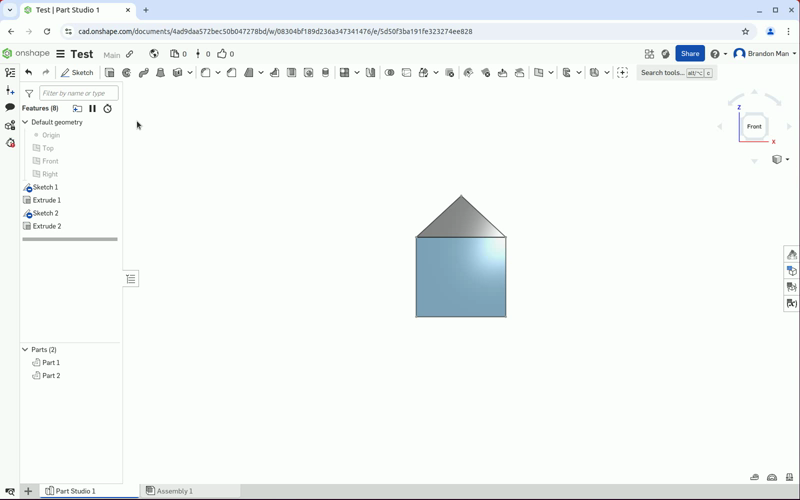
key(left, 2)
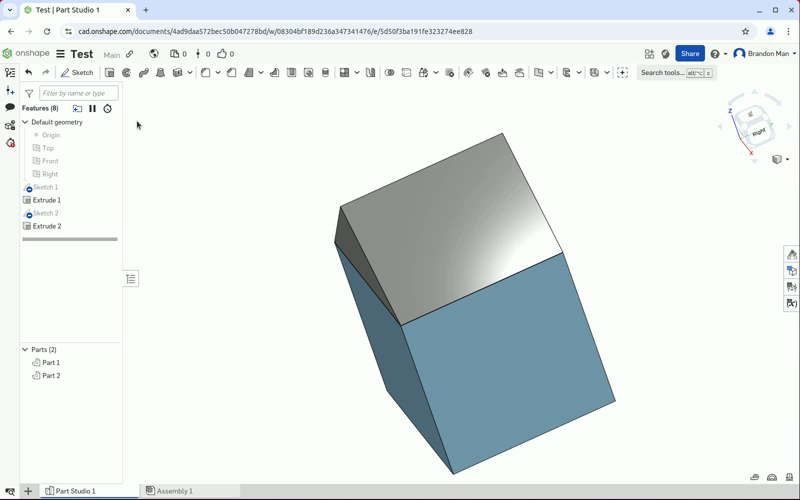
key(down, 2)
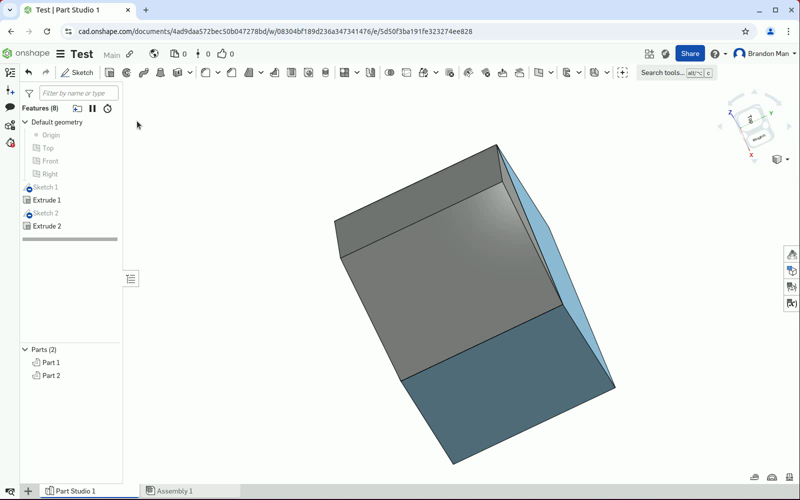
key(up, 2)
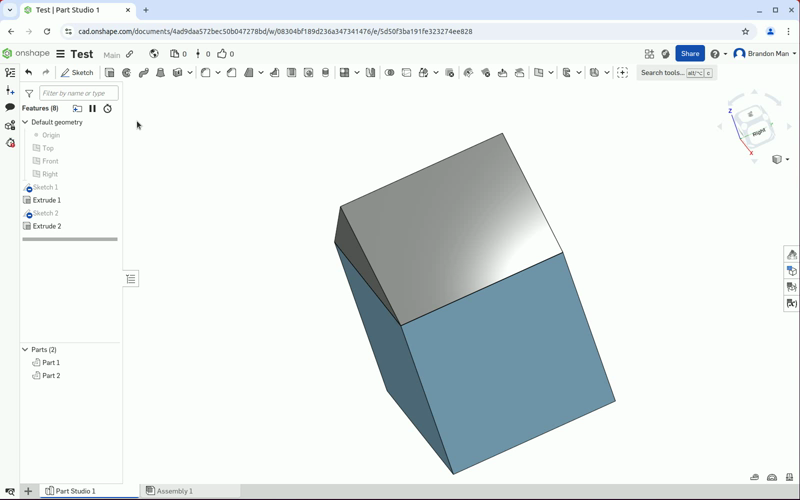
key(right, 2)
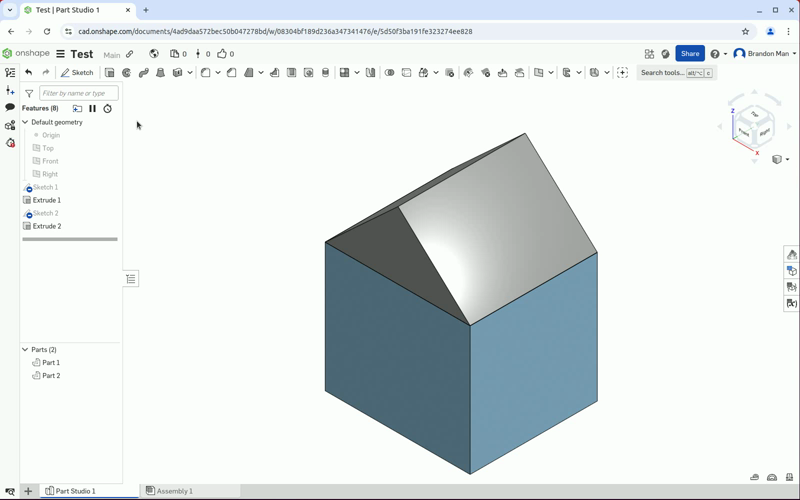
mouse_move(73, 189)
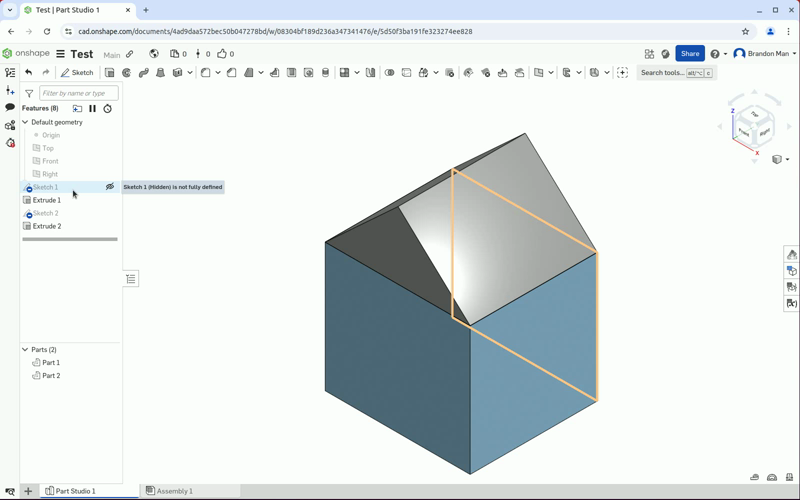
click(73, 189)